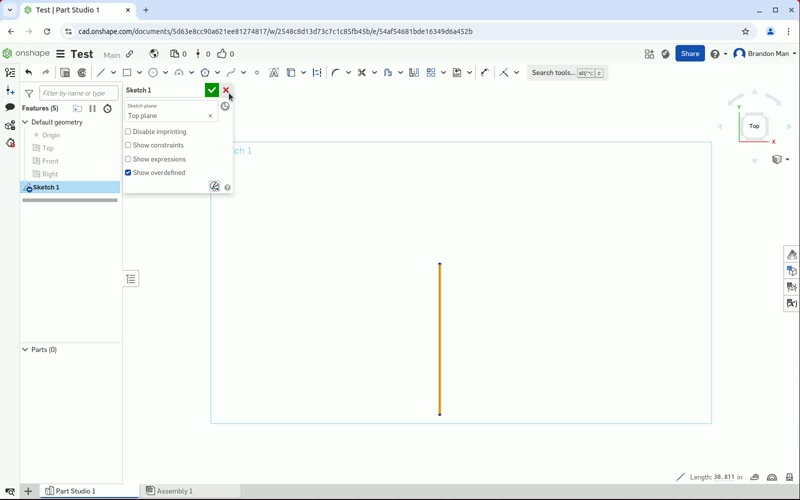
key(shift+h)
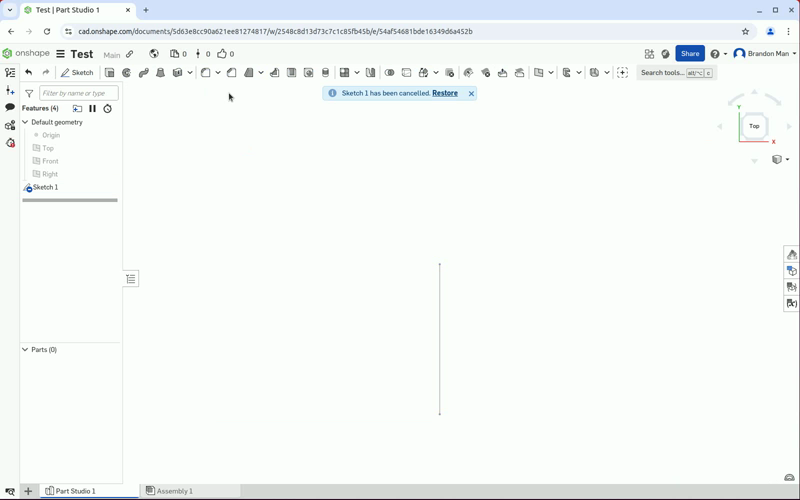
key(shift+s)
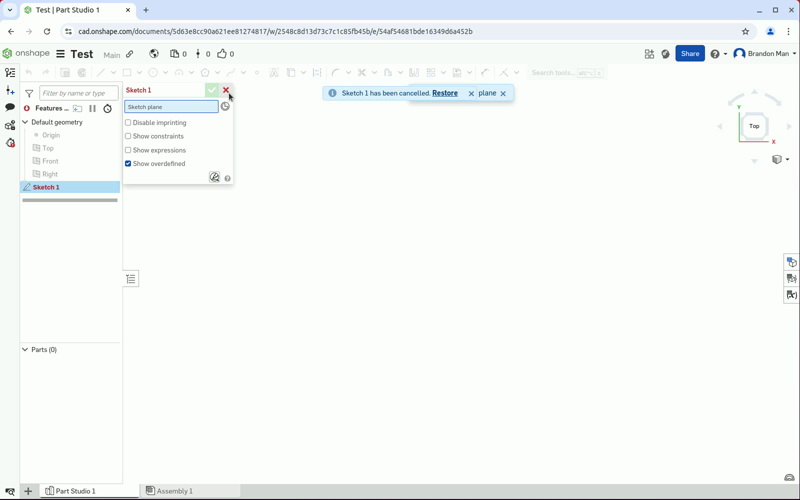
mouse_move(73, 150)
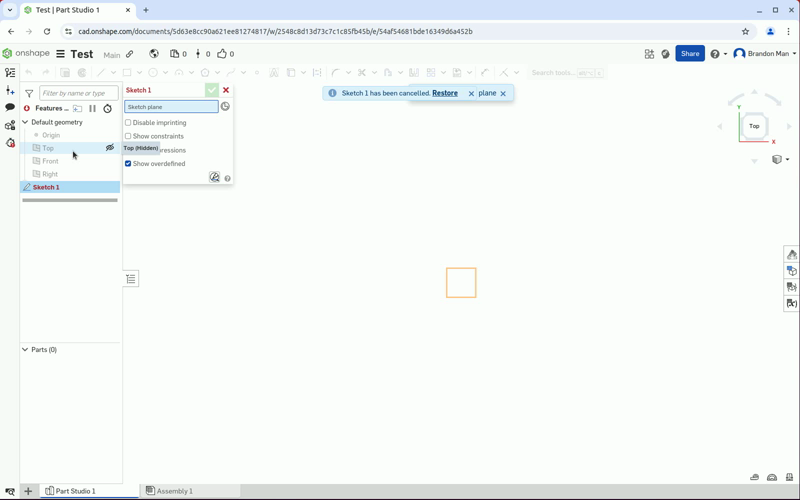
click(73, 150)
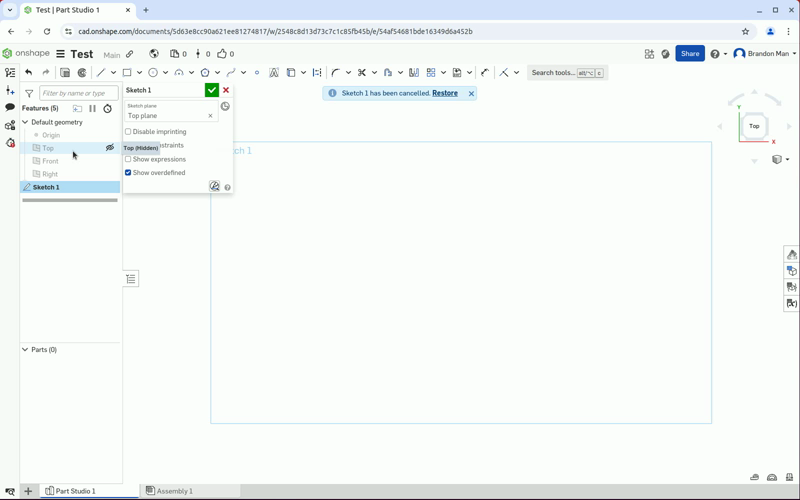
mouse_move(73, 352)
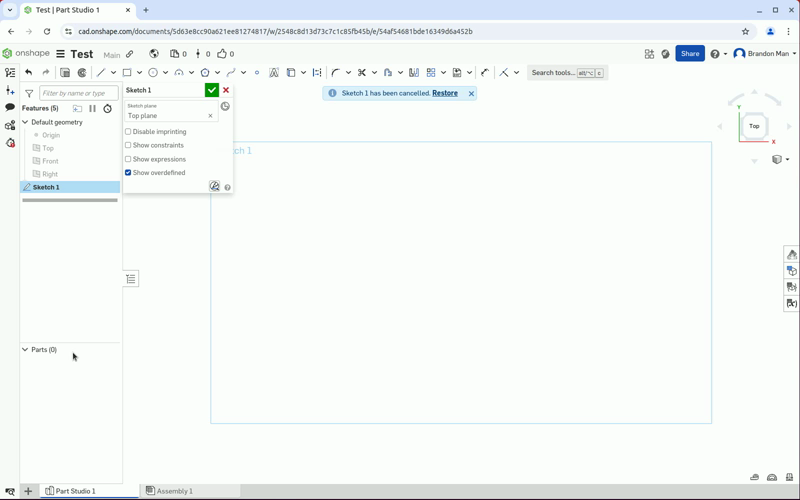
key(y)
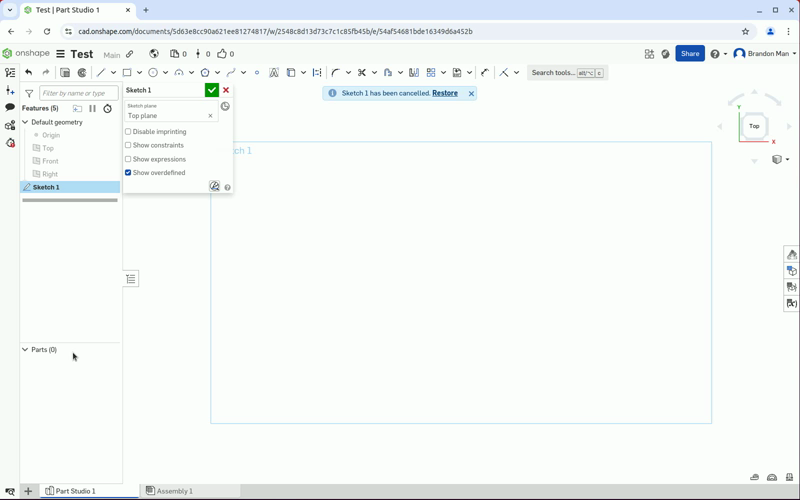
key(c)
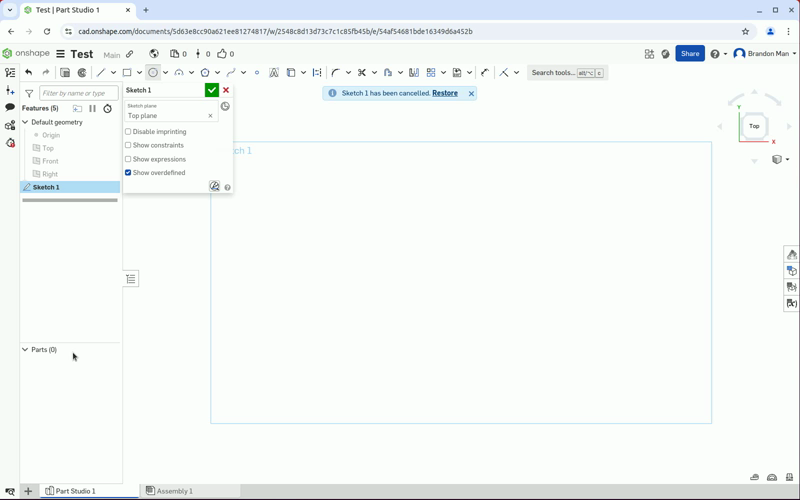
key_down(shift)
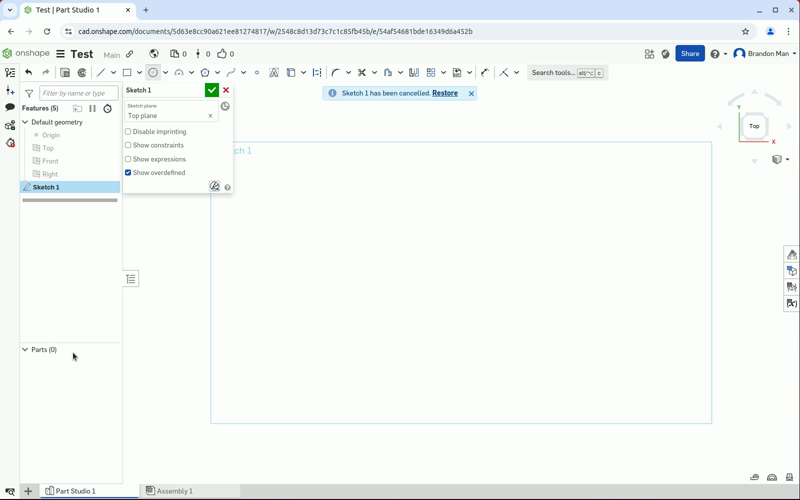
mouse_move(429, 258)
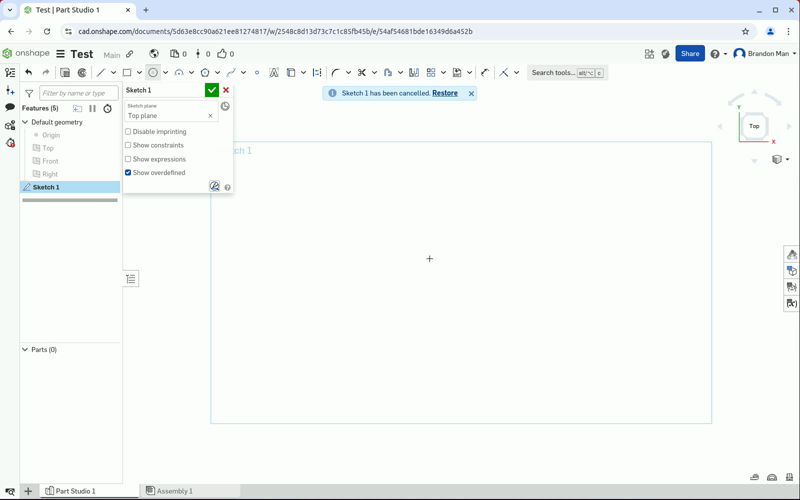
click(429, 258)
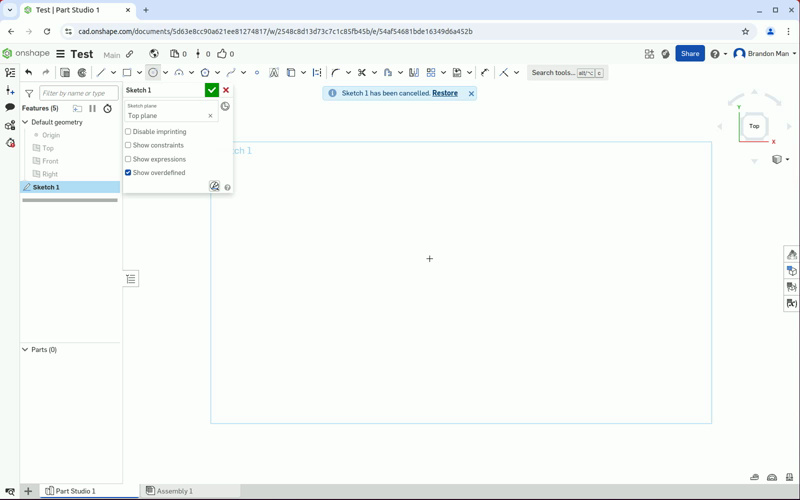
key_up(shift)
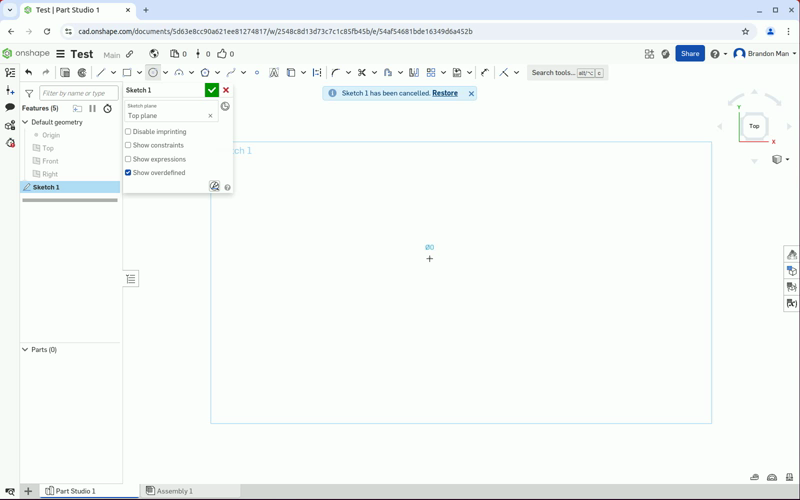
mouse_move(448, 258)
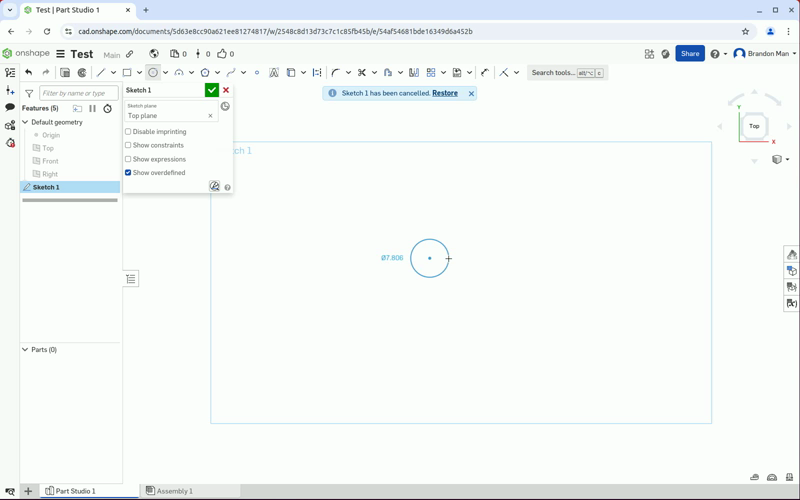
click(448, 258)
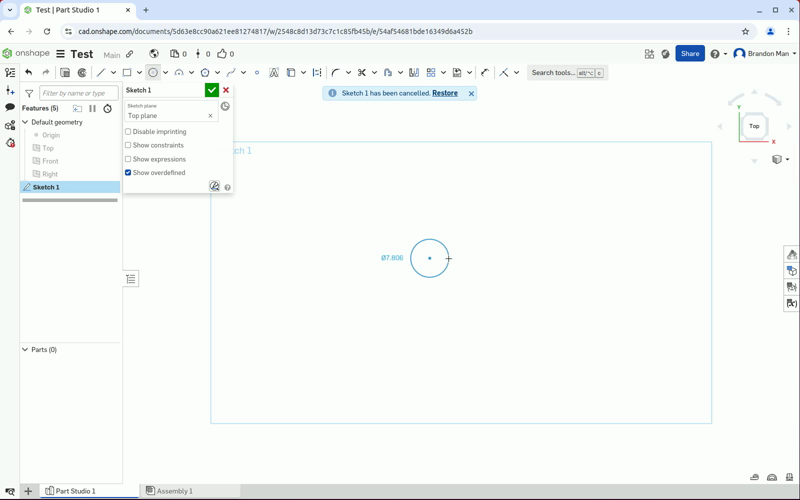
key(esc)
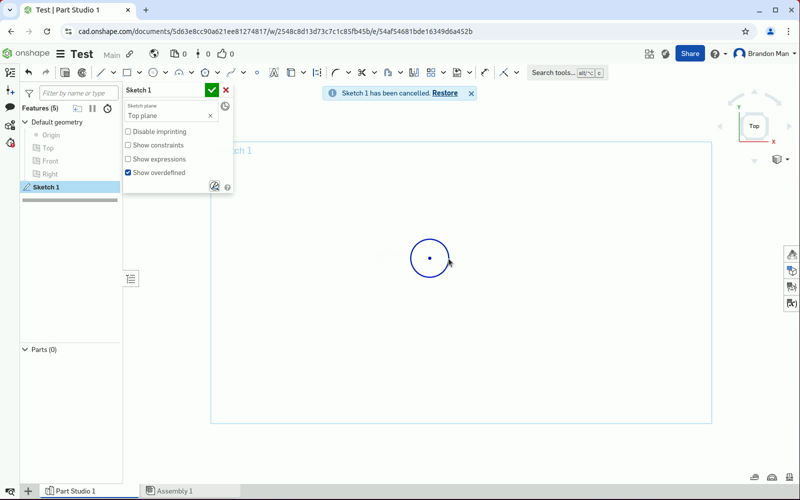
mouse_move(420, 252)
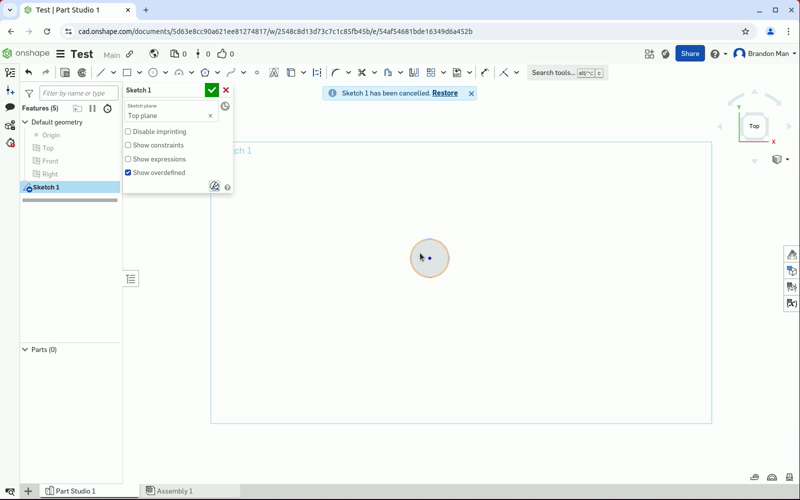
scroll(6)
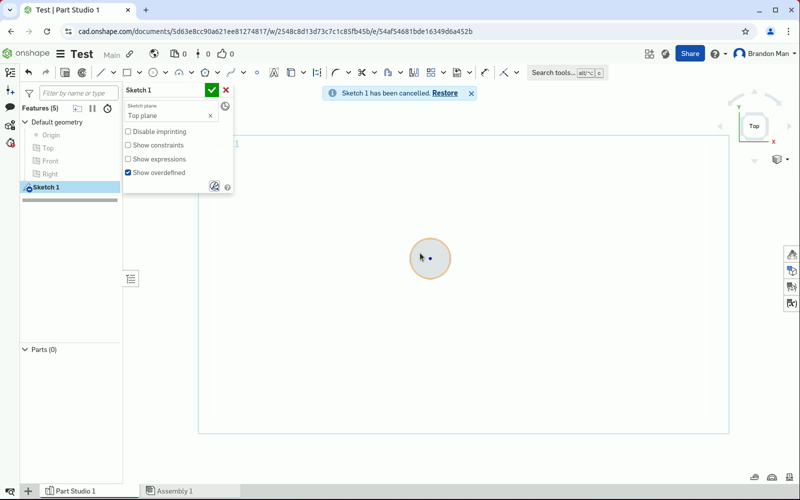
scroll(6)
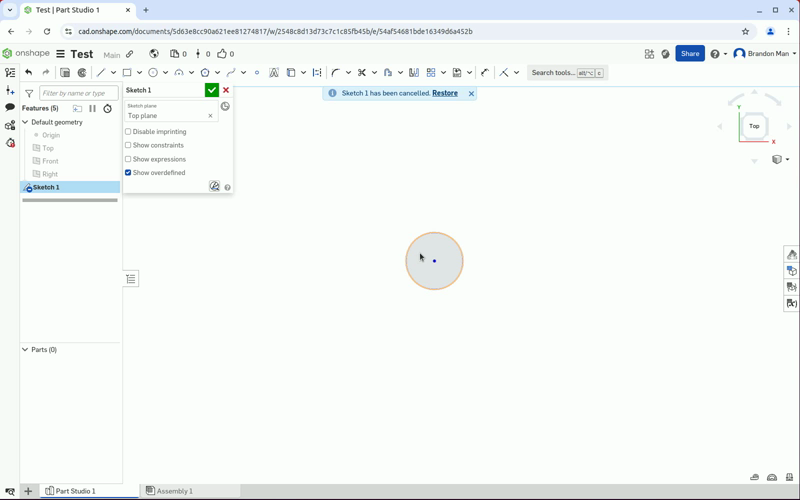
scroll(6)
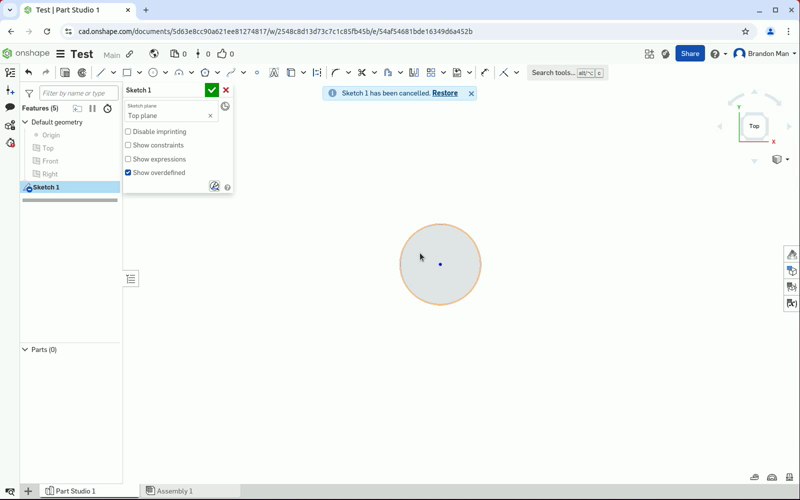
scroll(6)
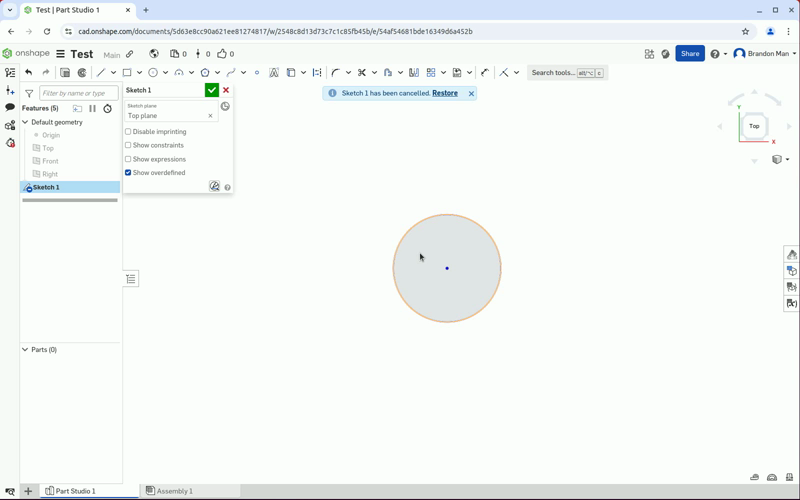
scroll(6)
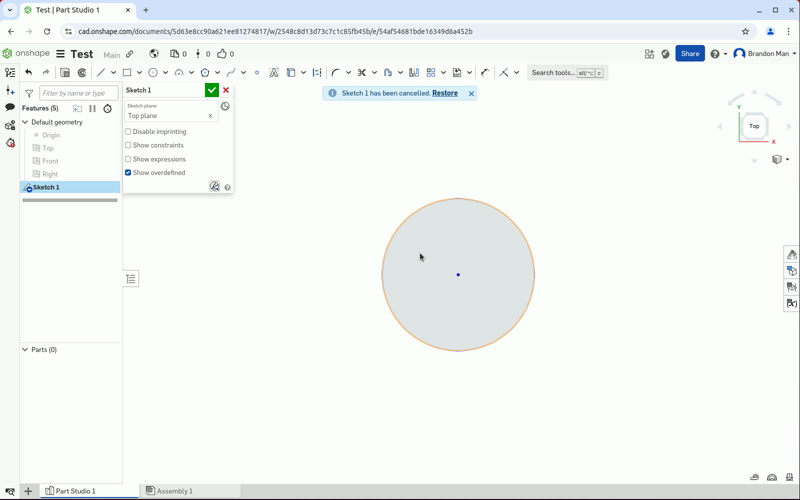
scroll(6)
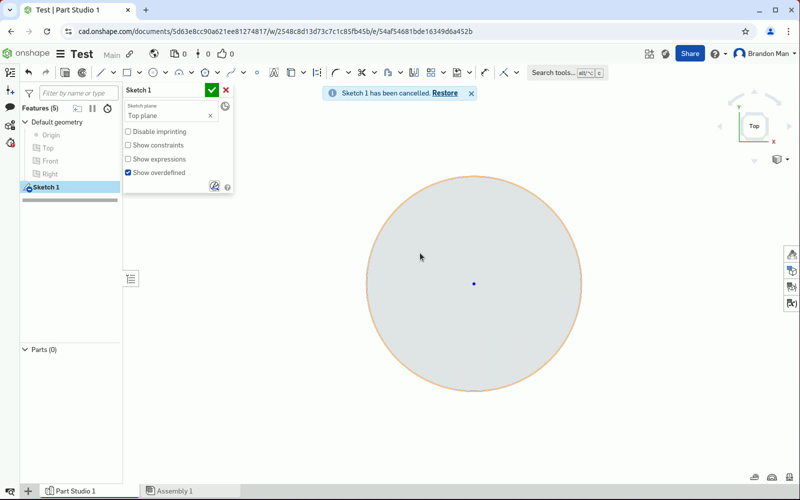
scroll(6)
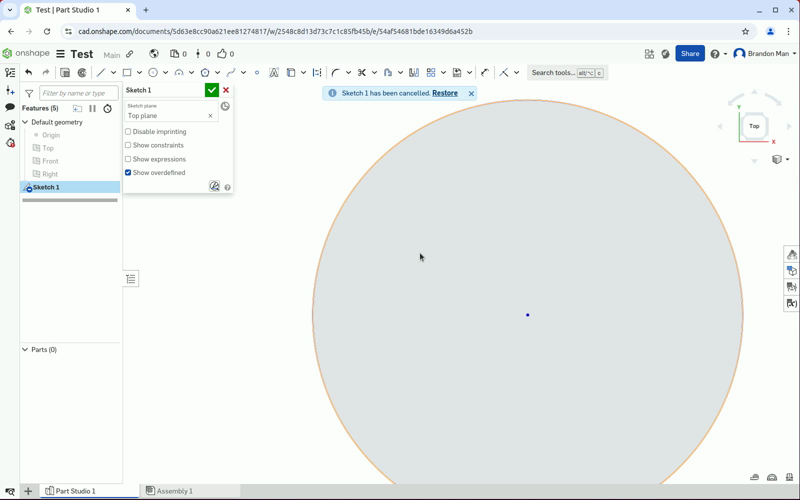
click(420, 252)
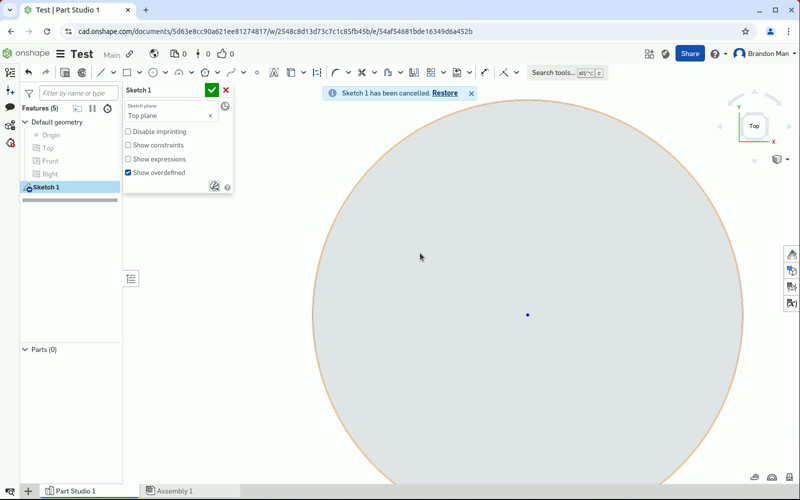
scroll(-6)
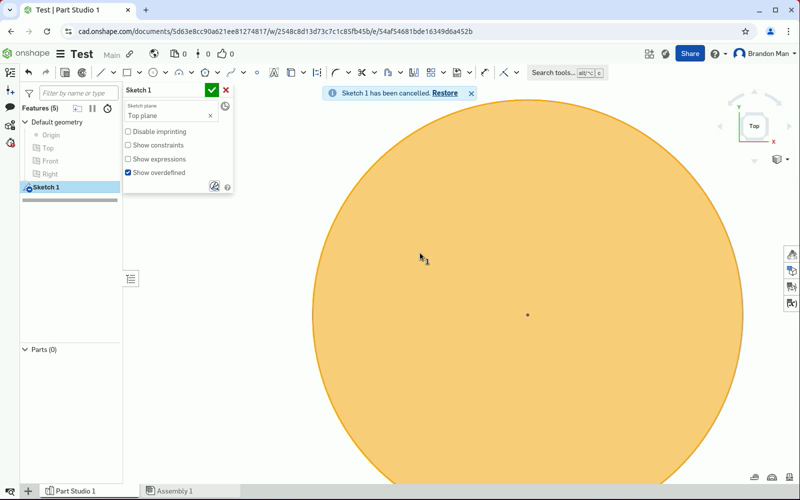
scroll(-6)
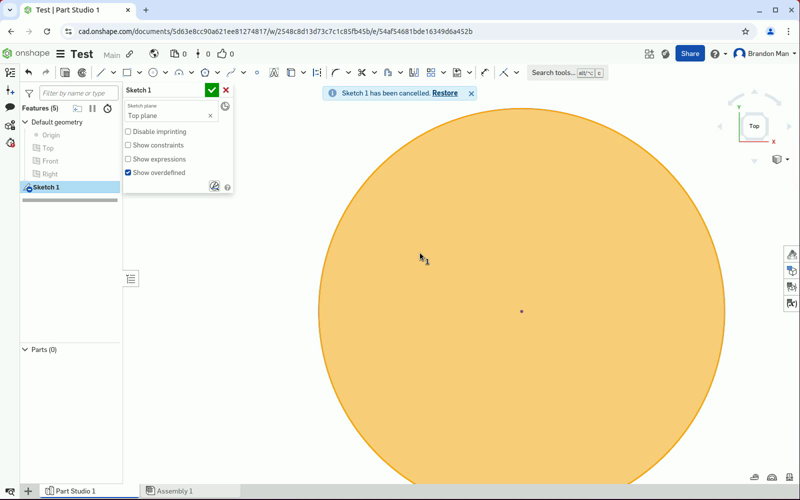
scroll(-6)
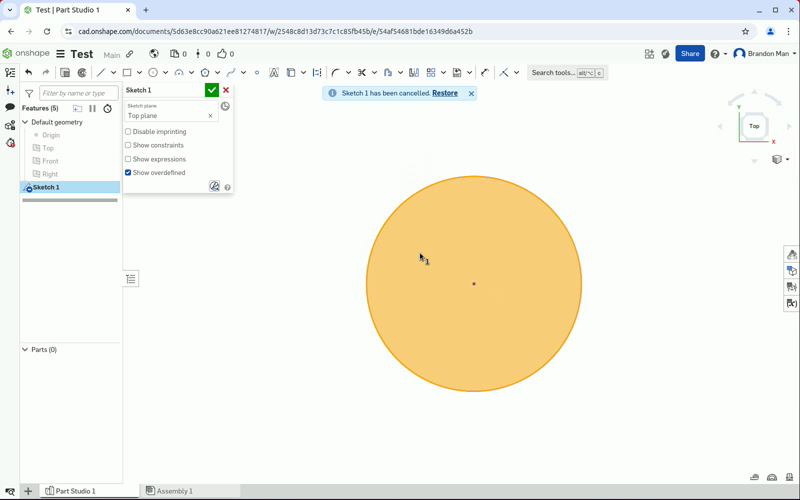
scroll(-6)
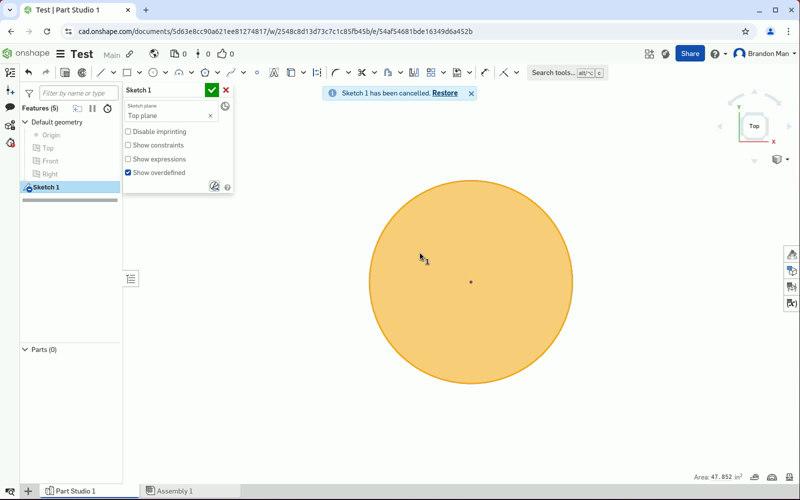
scroll(-6)
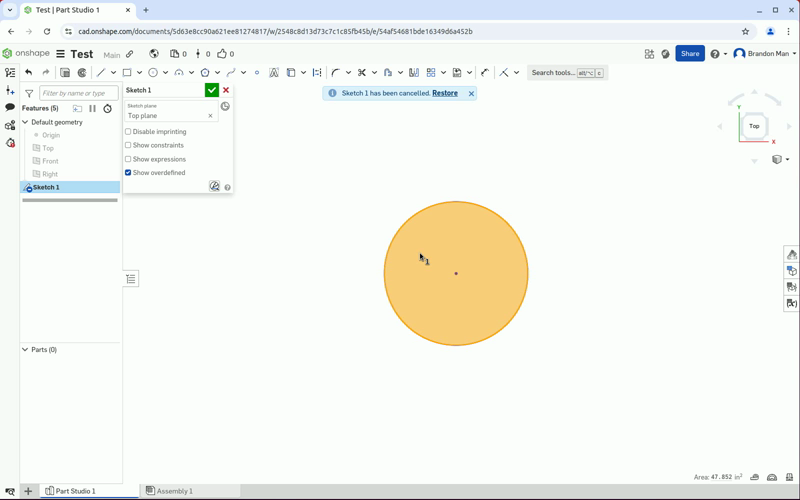
scroll(-6)
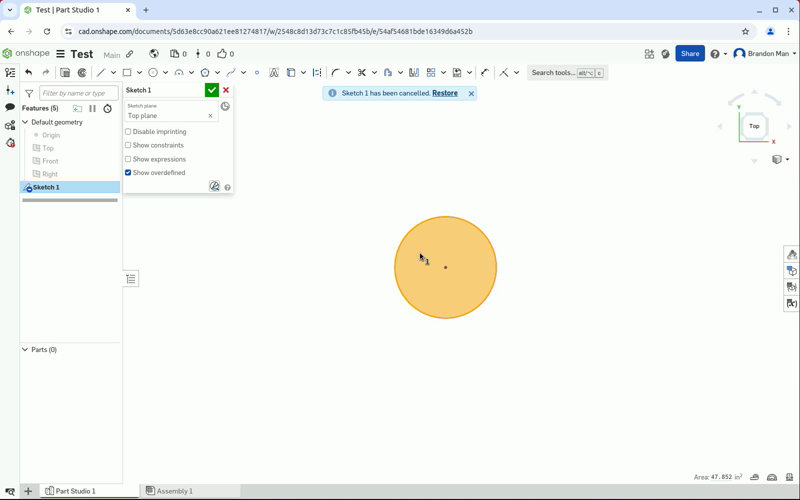
scroll(-6)
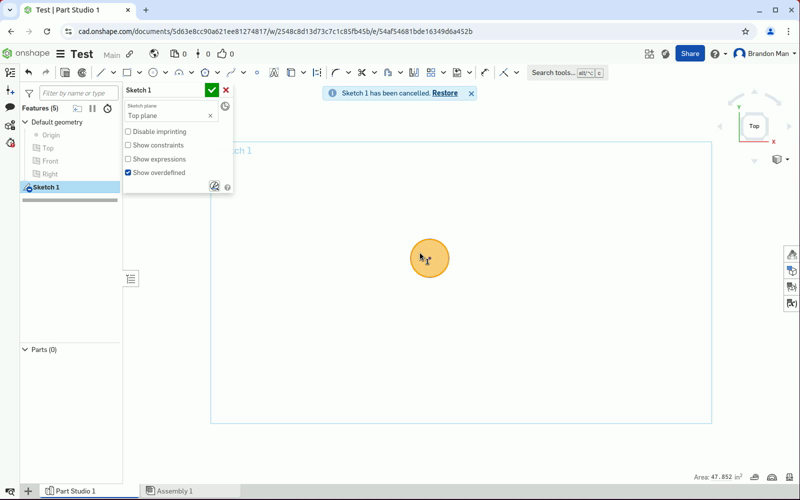
mouse_move(73, 352)
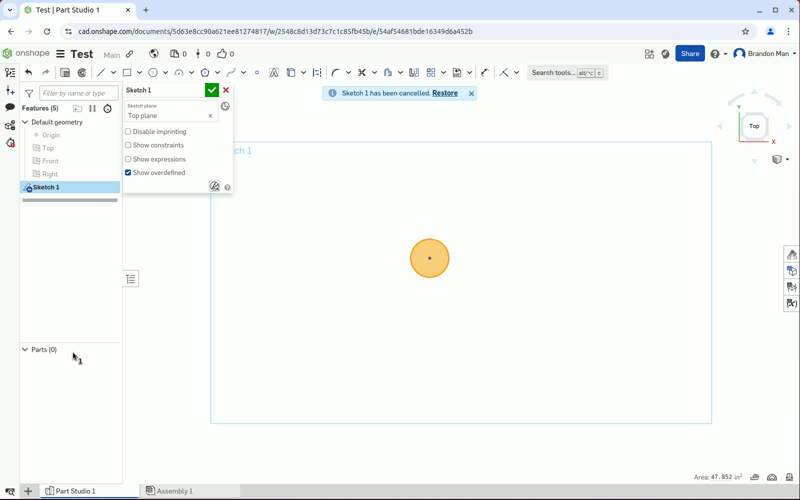
key(shift+y)
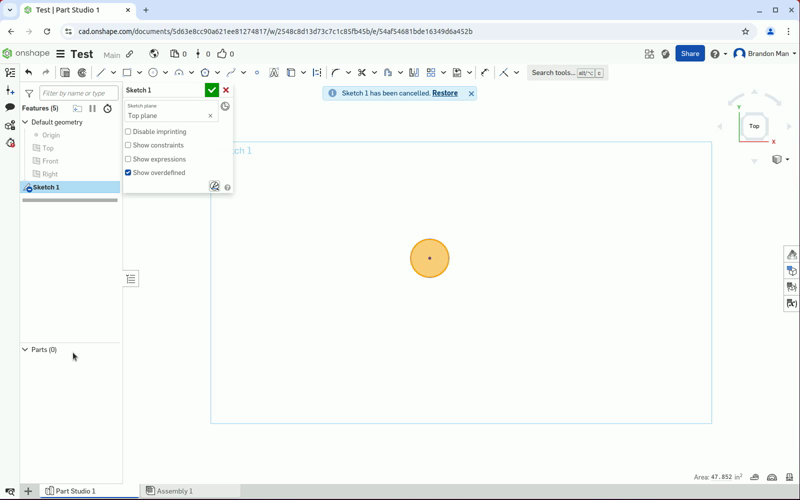
key(shift+e)
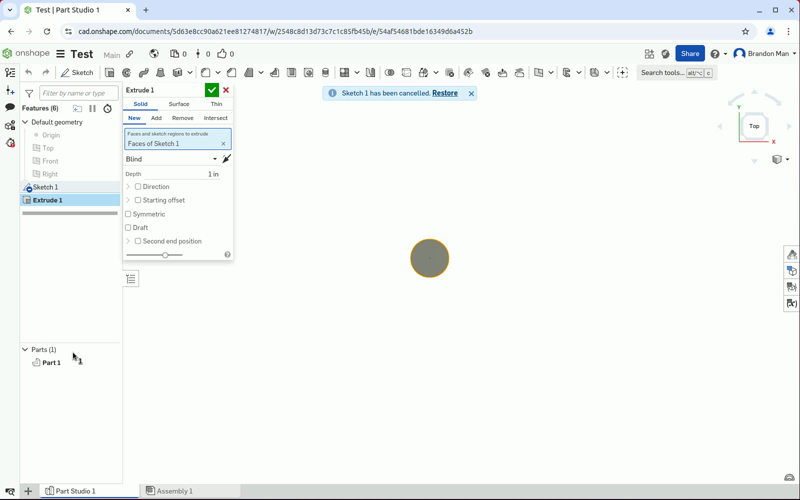
mouse_move(143, 106)
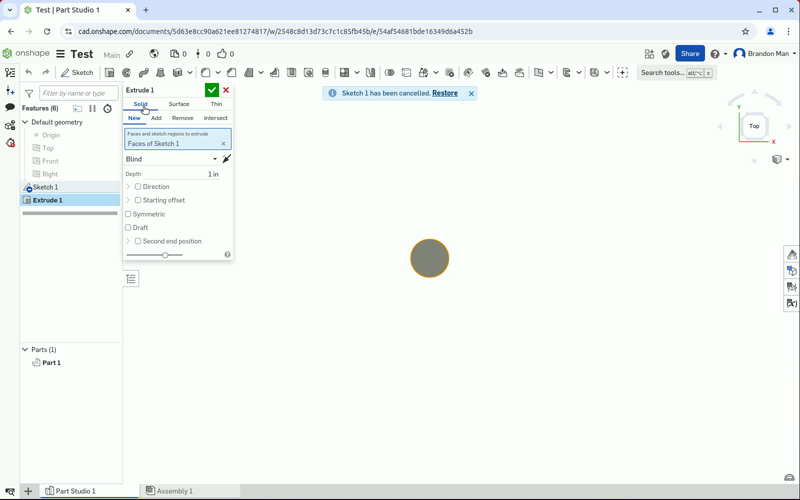
click(143, 106)
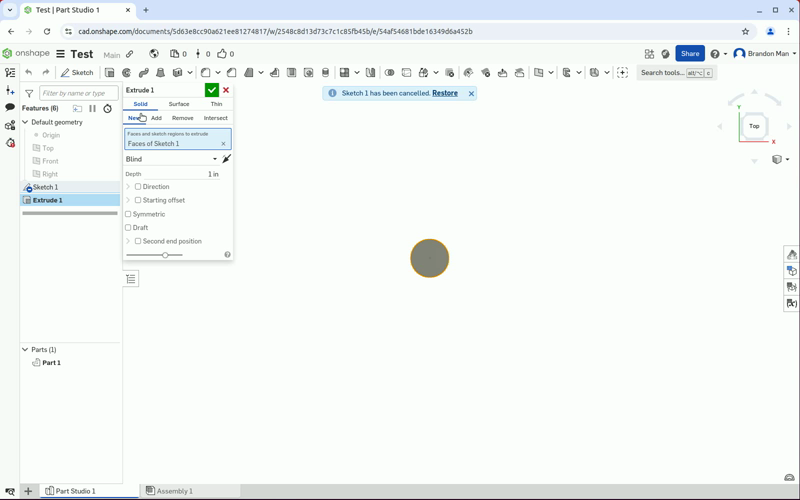
mouse_move(137, 120)
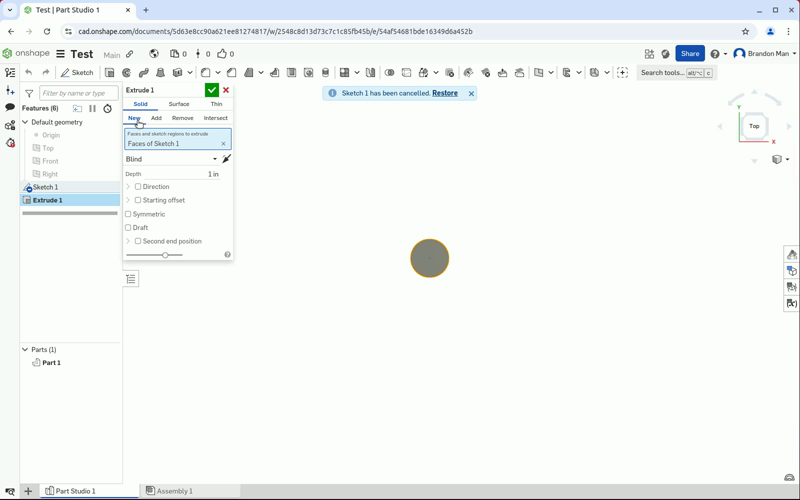
click(137, 120)
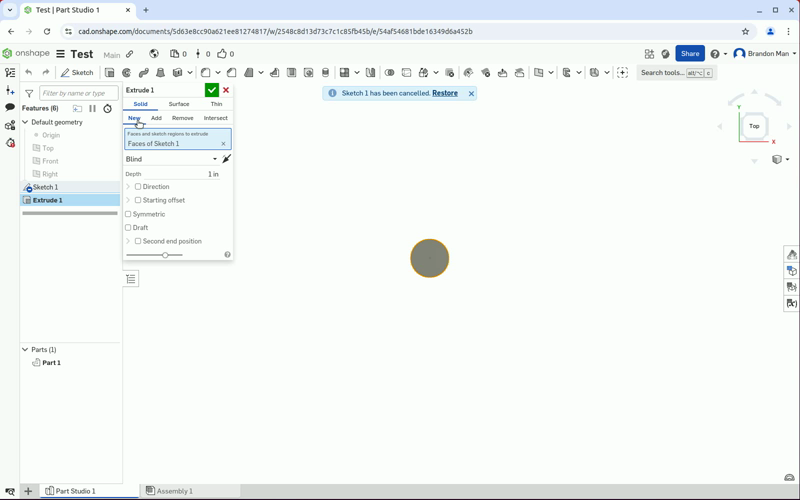
key(tab, 4)
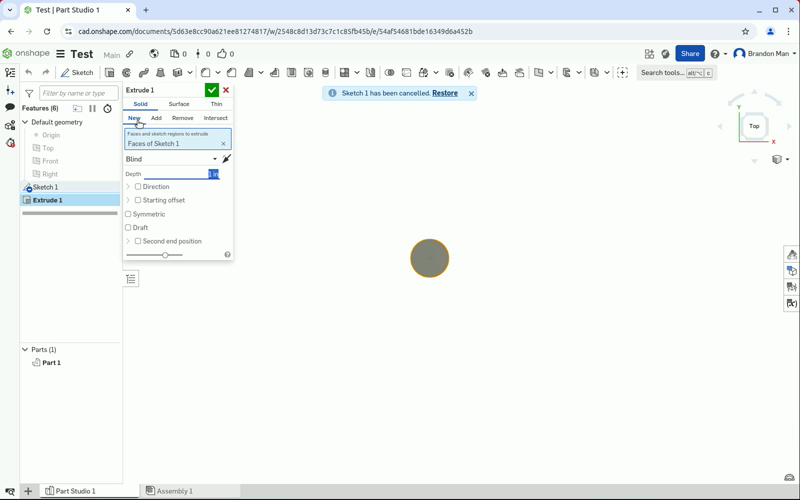
text(23.108)
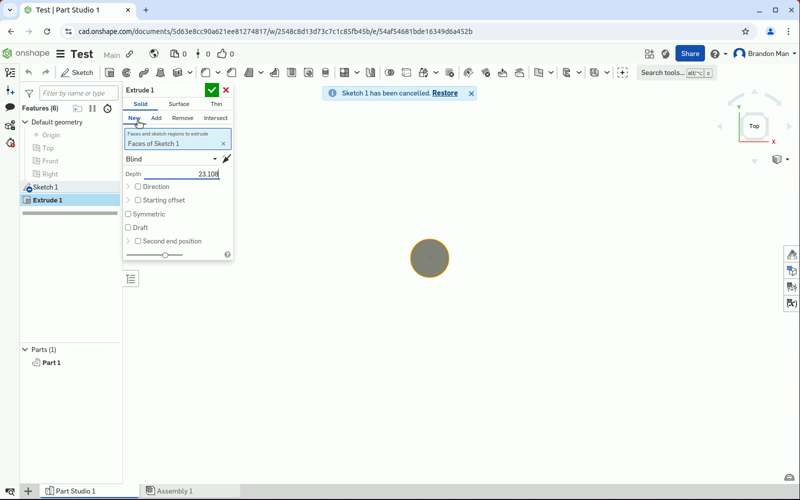
key(enter)
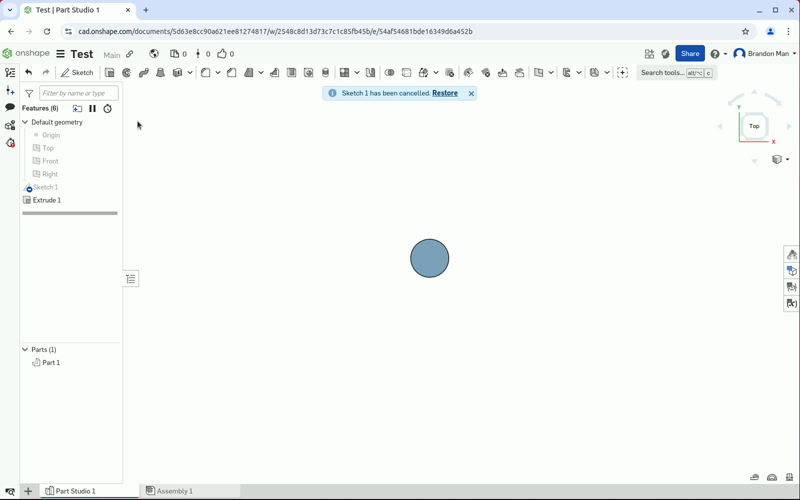
key(shift+h)
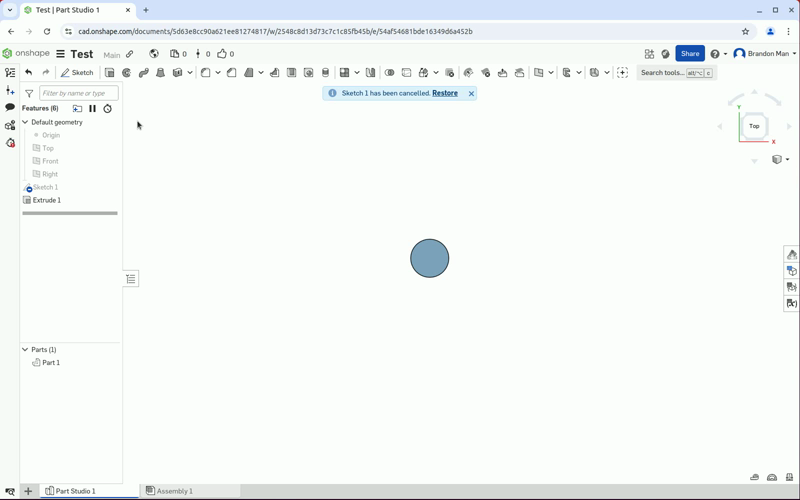
key(shift+h)
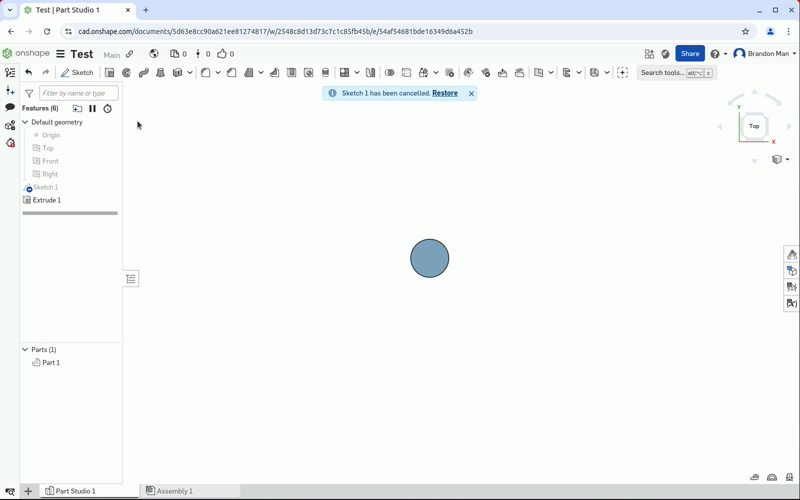
mouse_move(73, 189)
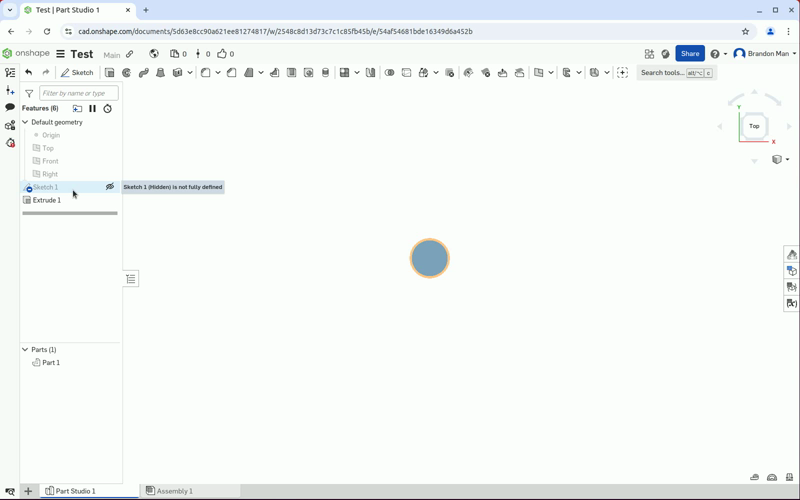
click(73, 189)
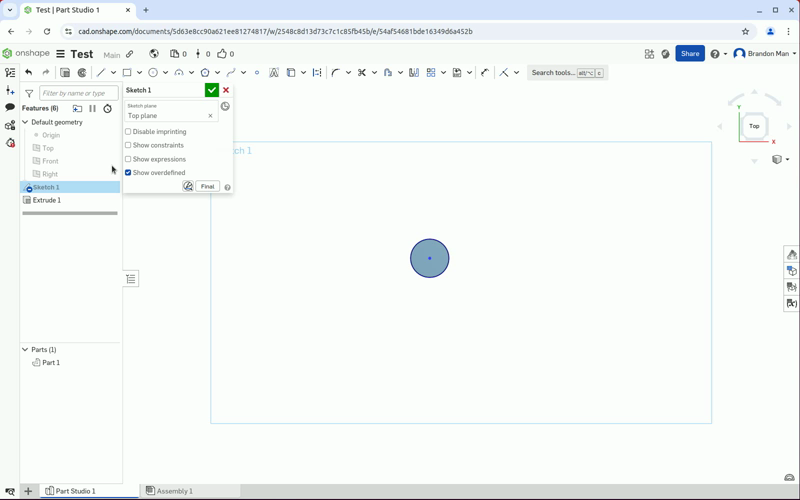
mouse_move(229, 92)
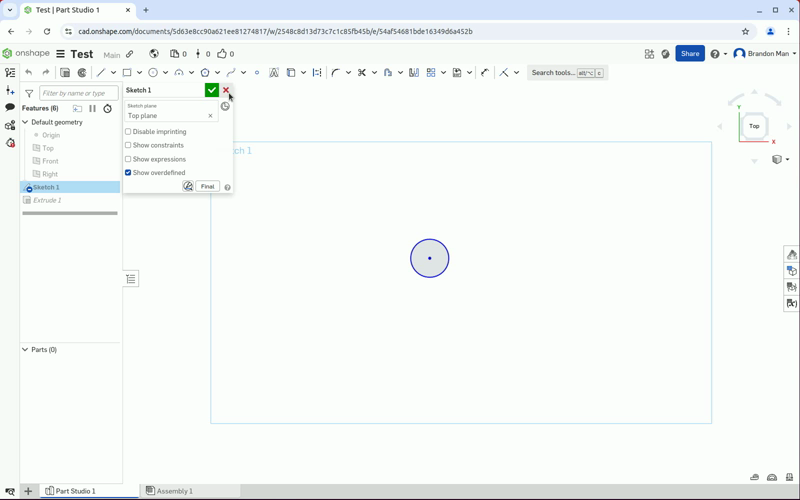
click(229, 92)
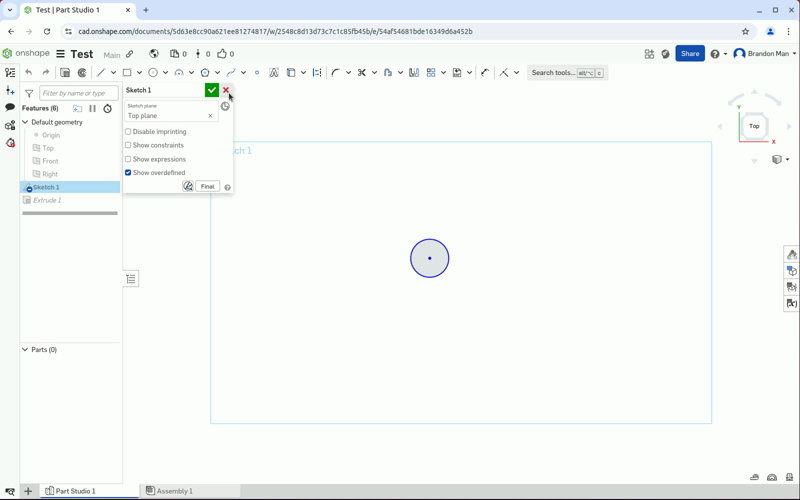
key(shift+s)
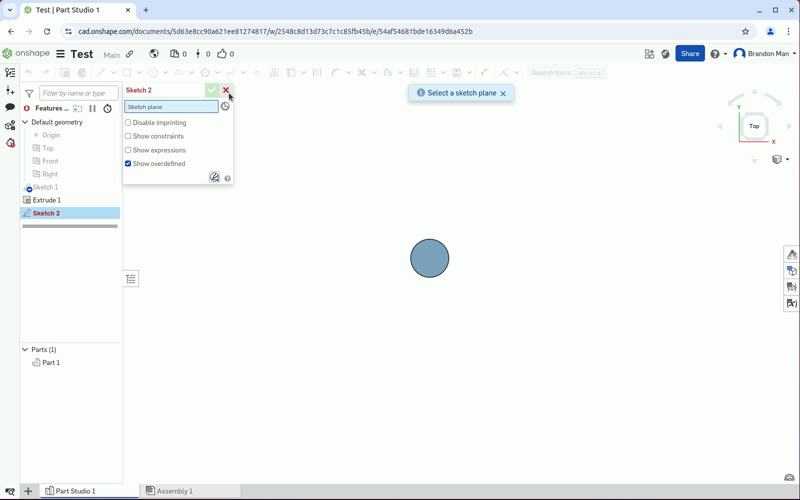
mouse_move(73, 150)
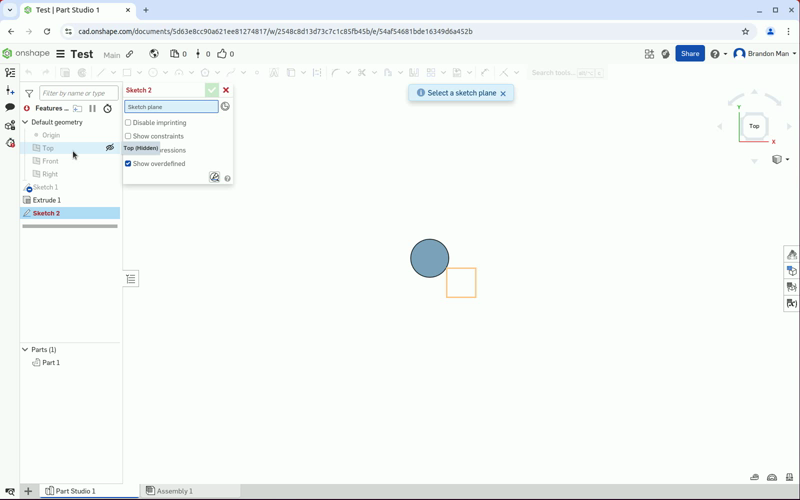
click(73, 150)
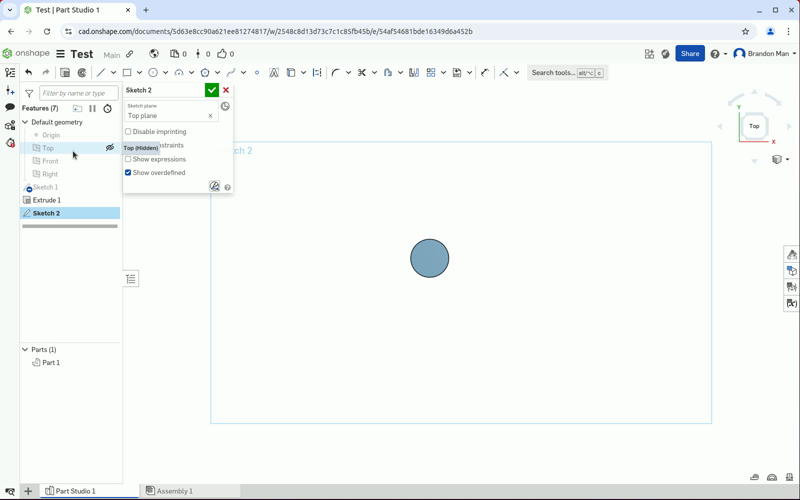
mouse_move(73, 352)
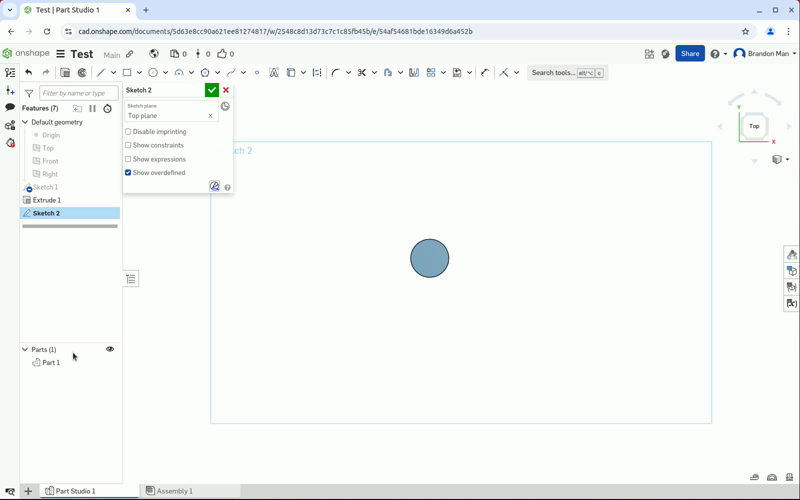
key(y)
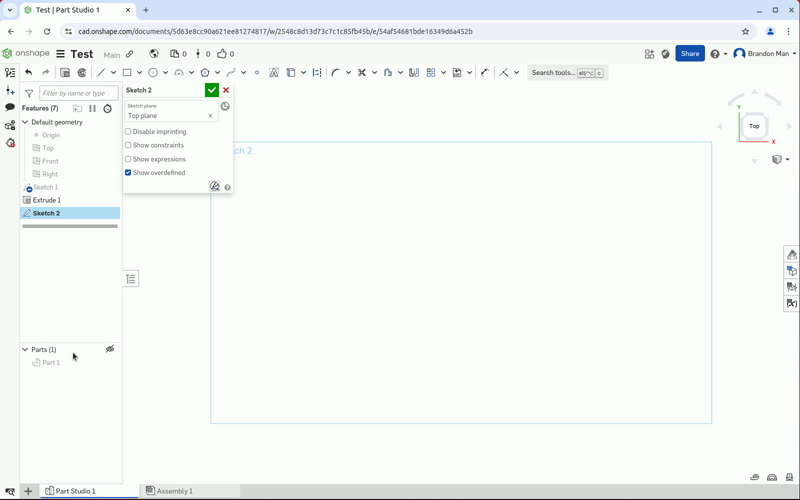
key(c)
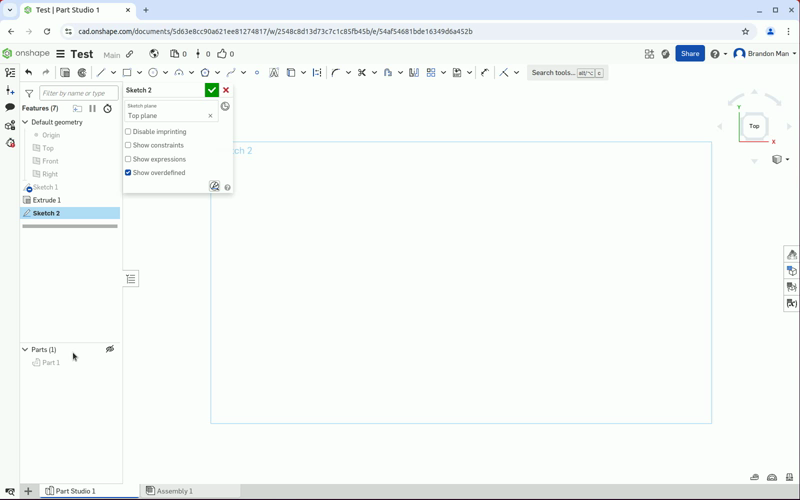
key_down(shift)
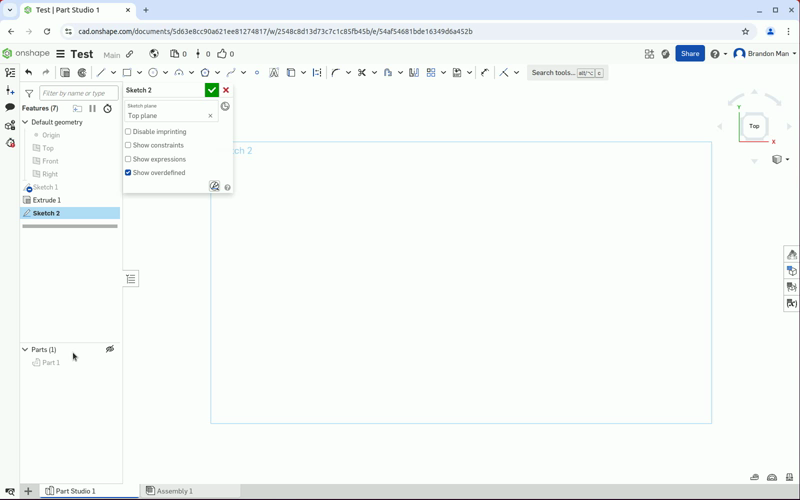
mouse_move(470, 260)
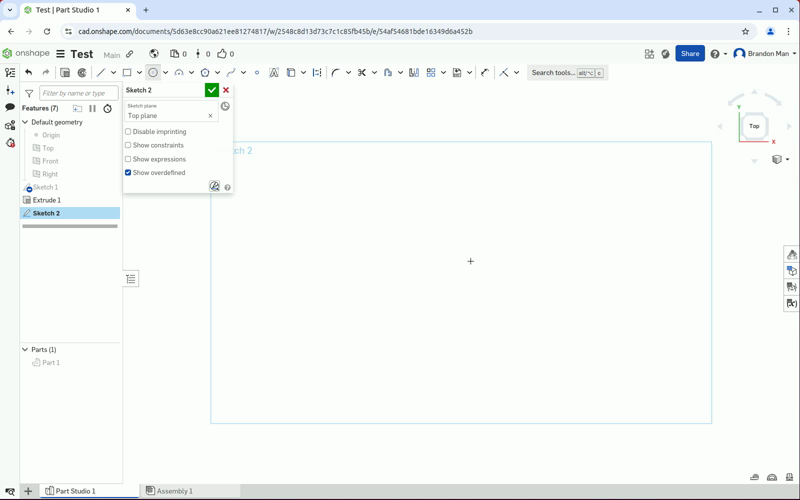
click(470, 260)
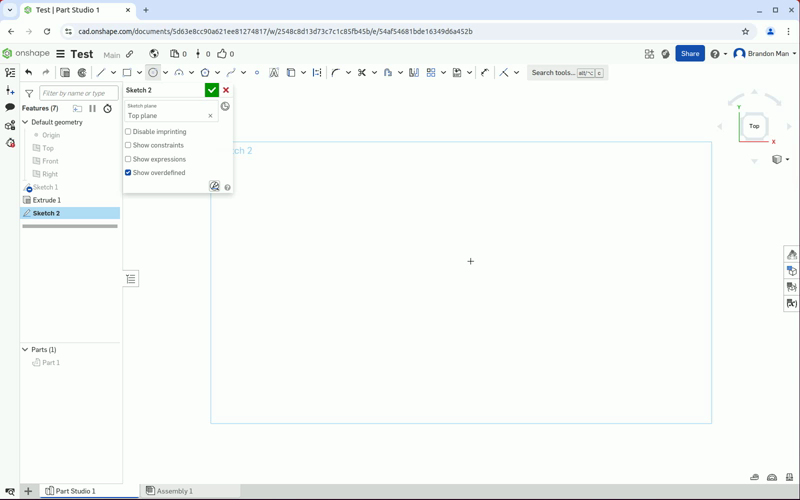
key_up(shift)
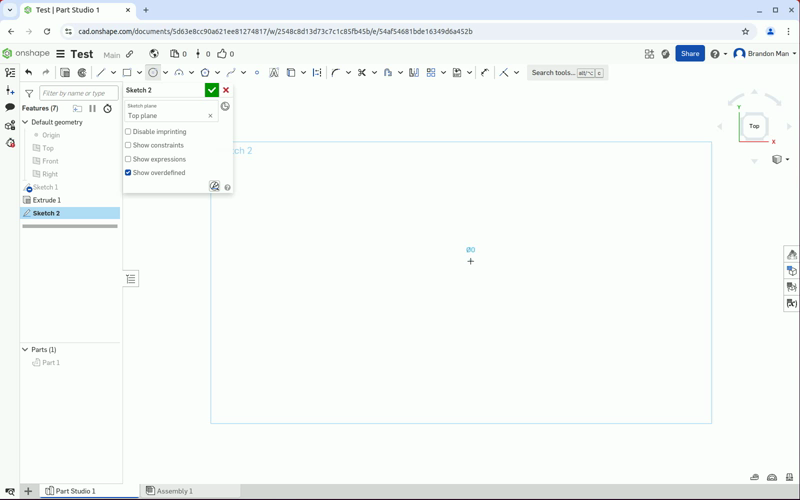
mouse_move(492, 260)
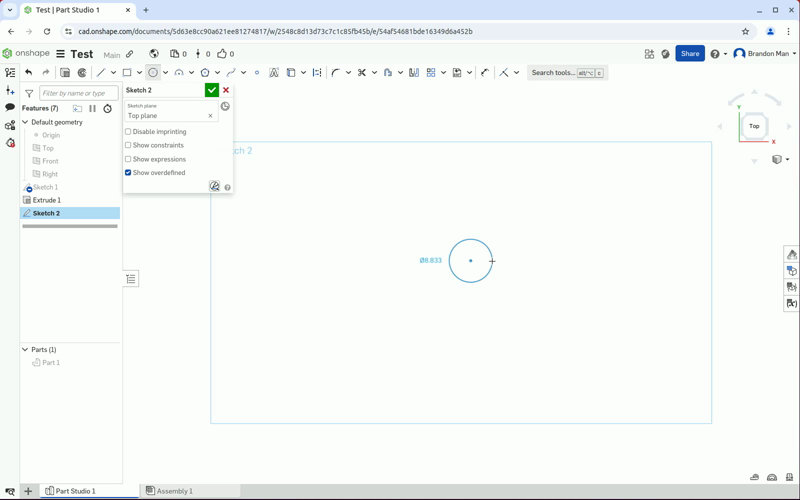
click(492, 260)
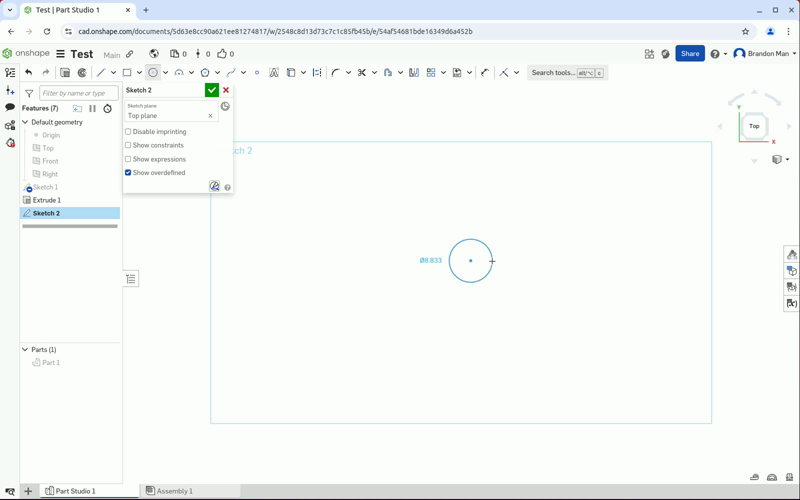
key(esc)
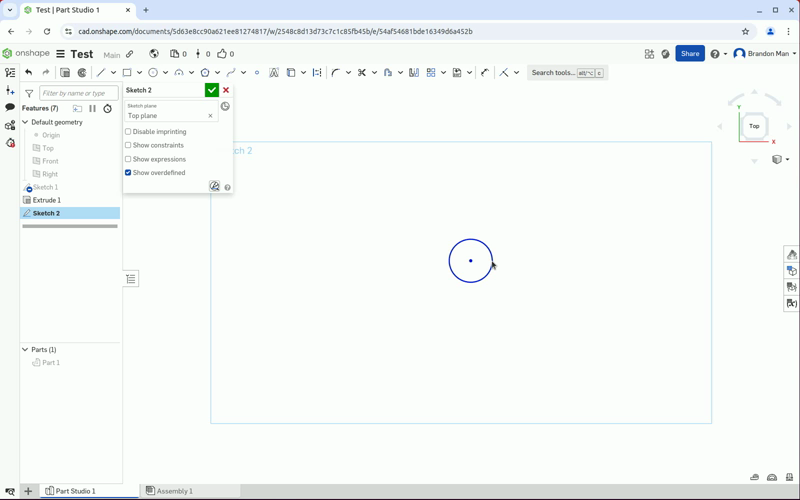
mouse_move(483, 273)
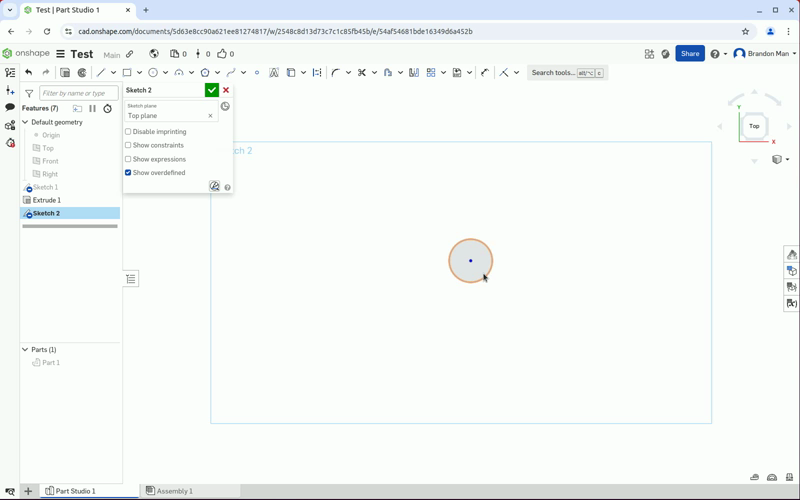
scroll(6)
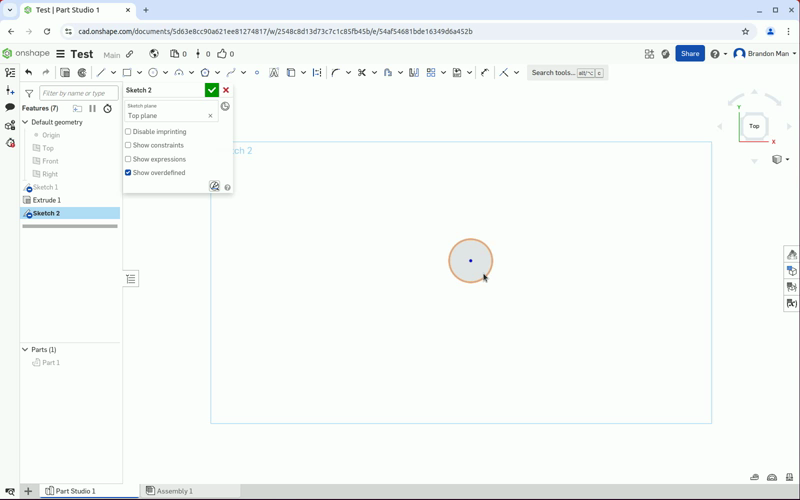
scroll(6)
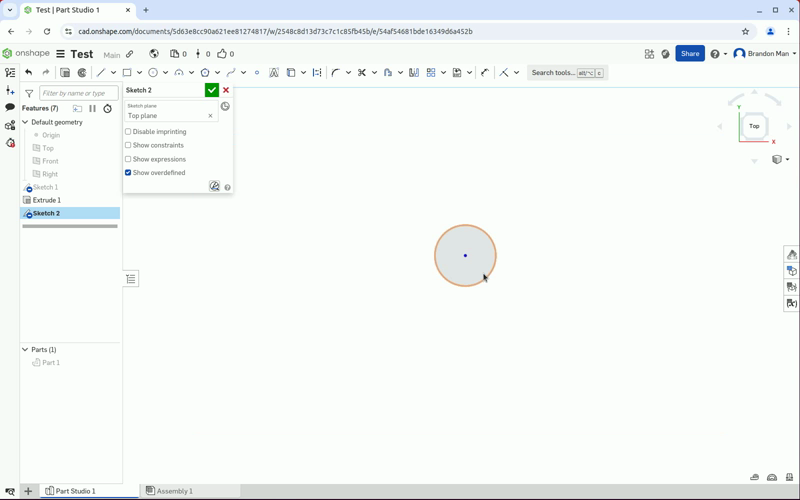
scroll(6)
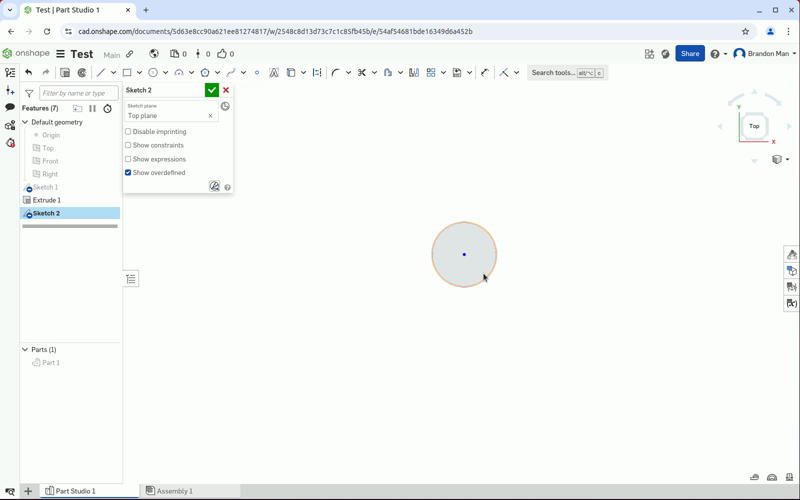
scroll(6)
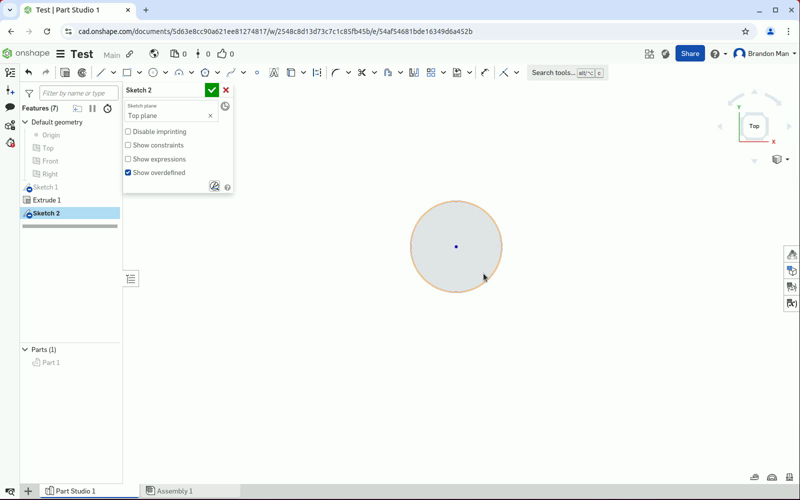
scroll(6)
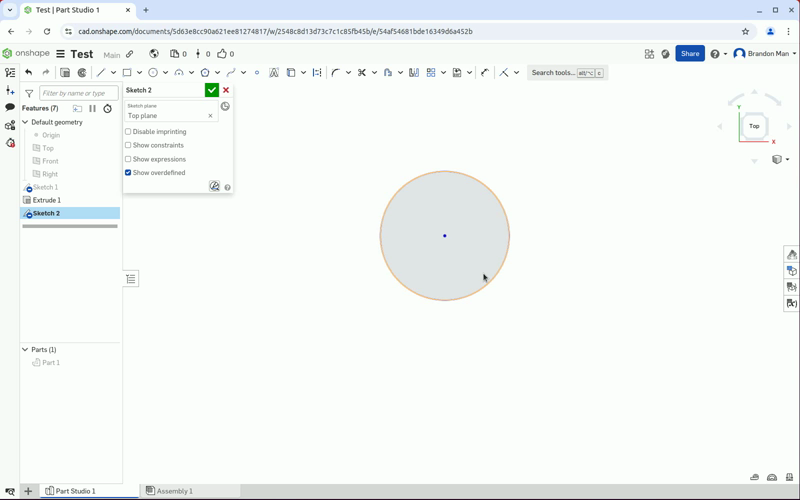
scroll(6)
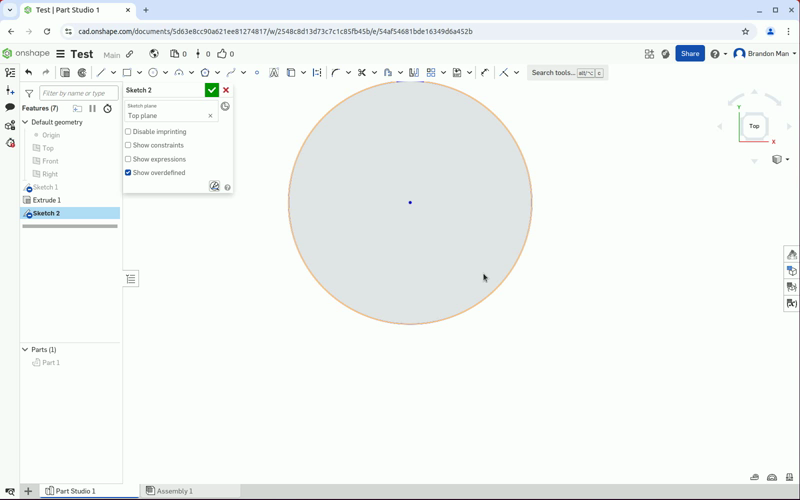
scroll(6)
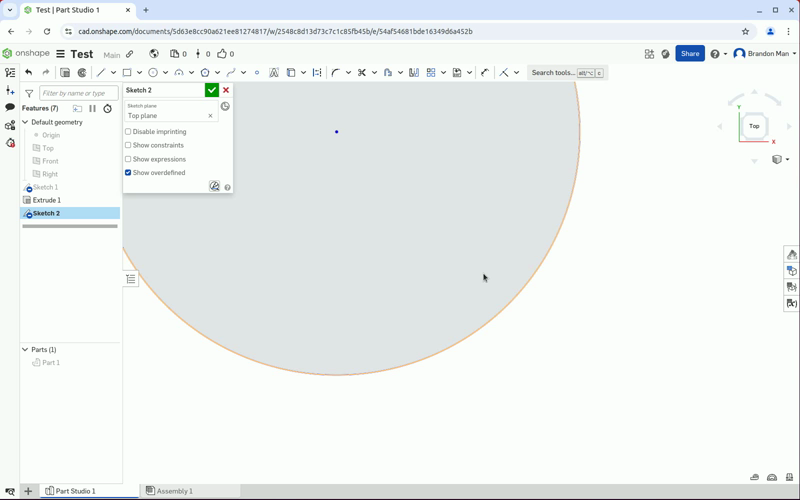
click(483, 273)
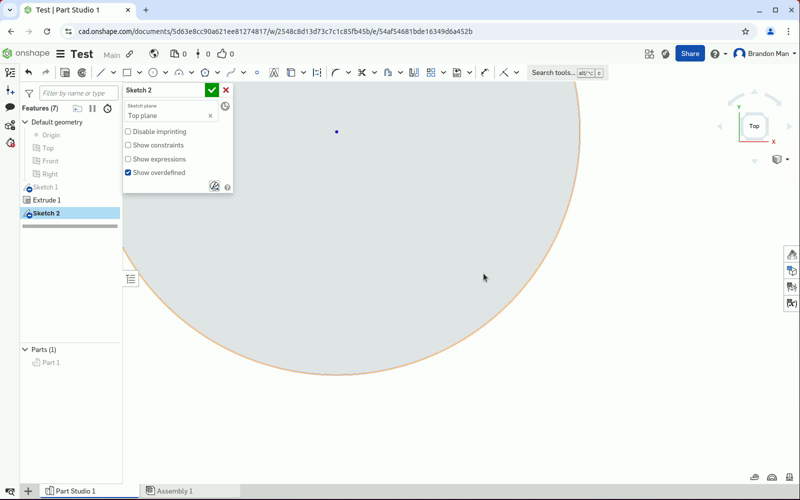
scroll(-6)
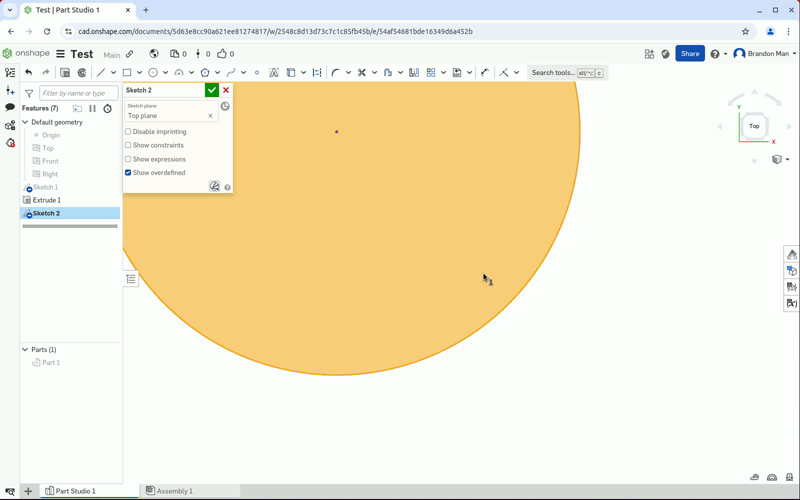
scroll(-6)
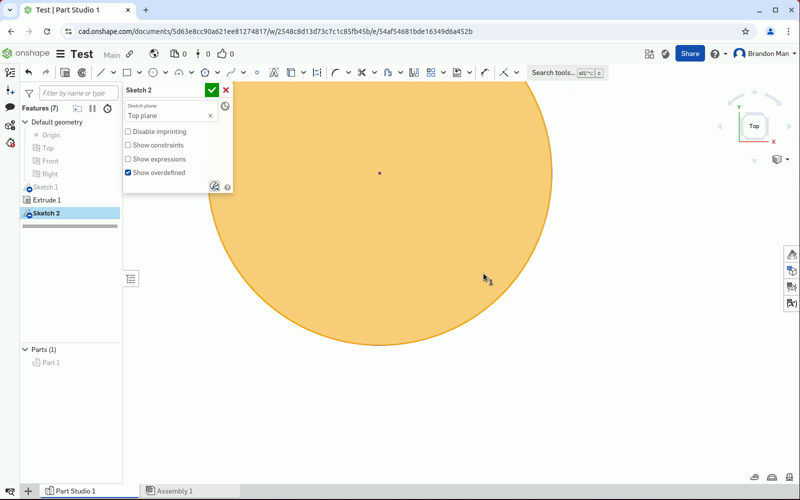
scroll(-6)
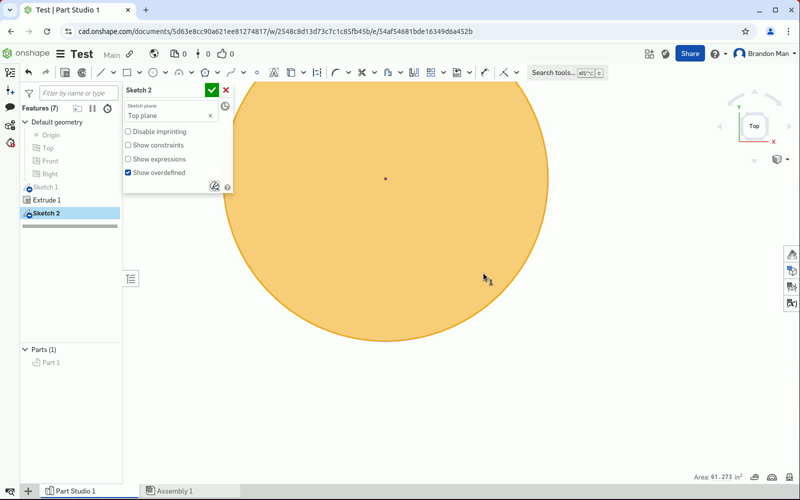
scroll(-6)
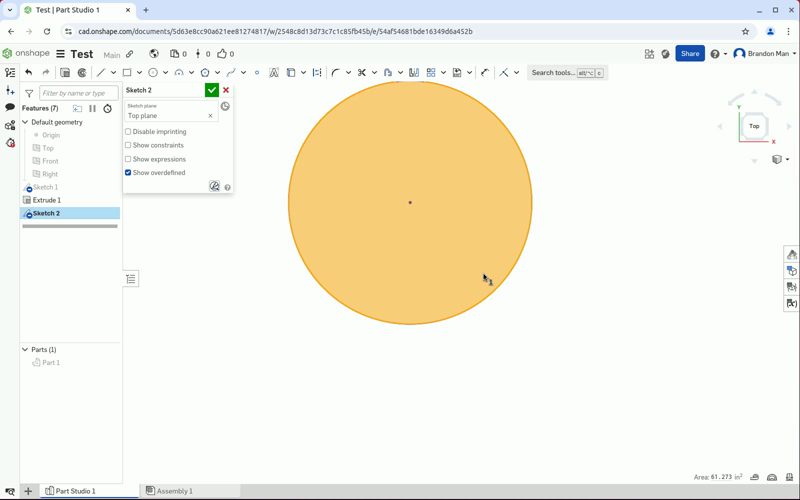
scroll(-6)
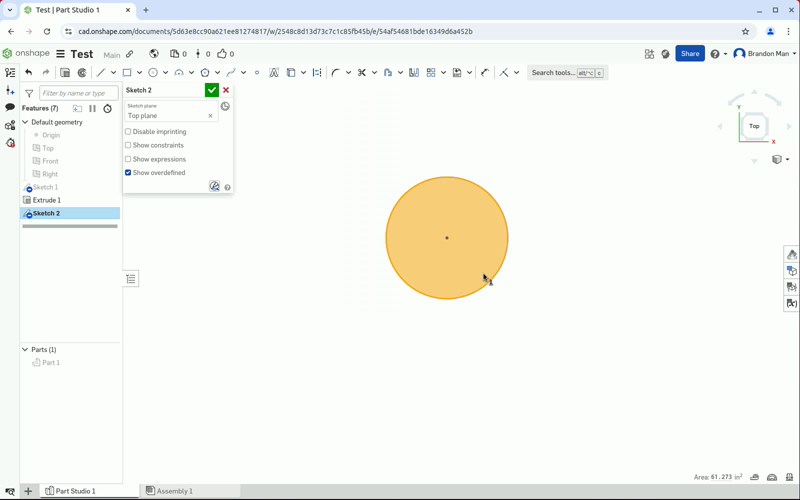
scroll(-6)
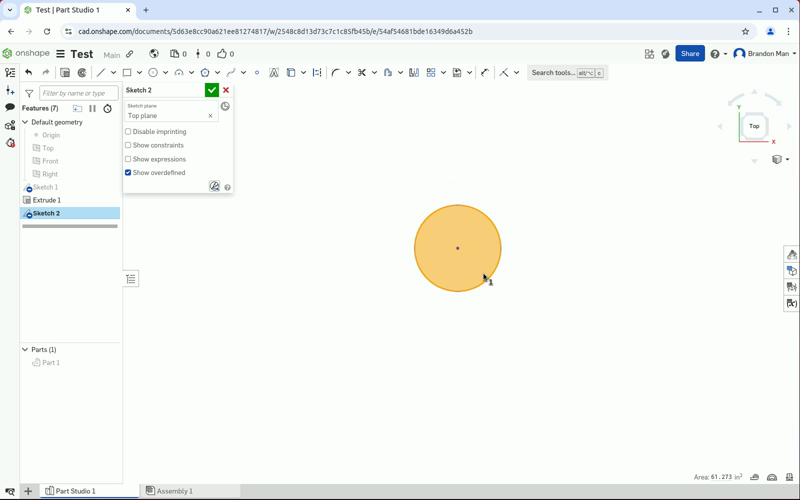
scroll(-6)
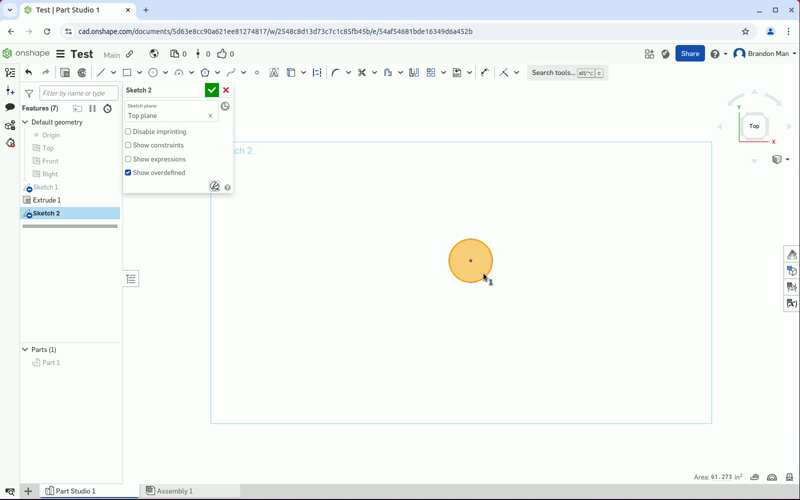
mouse_move(73, 352)
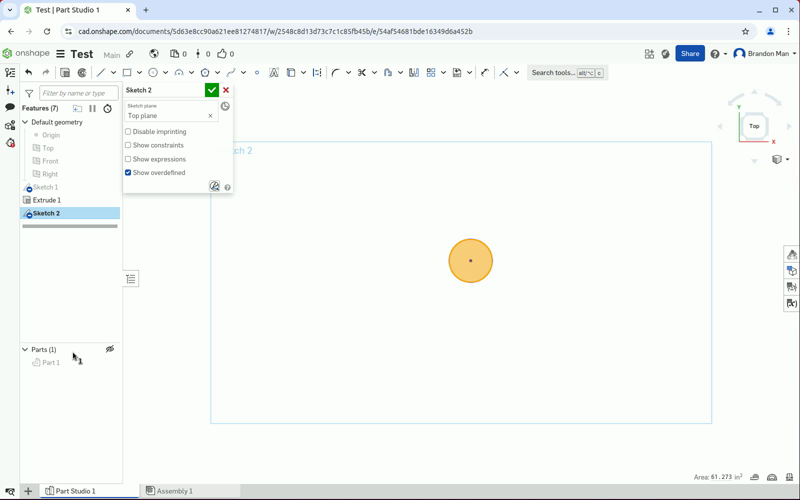
key(shift+y)
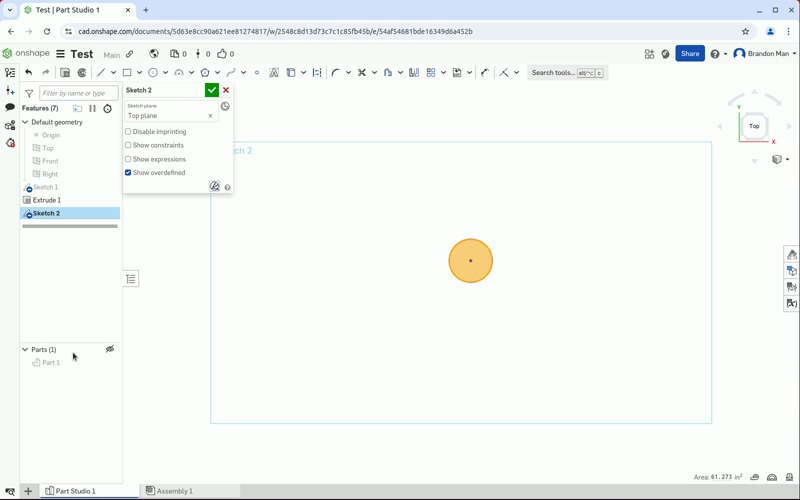
key(shift+e)
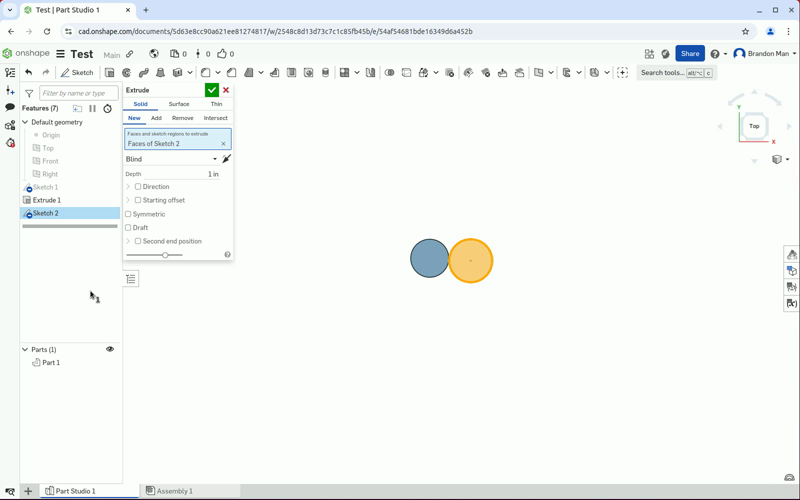
mouse_move(143, 106)
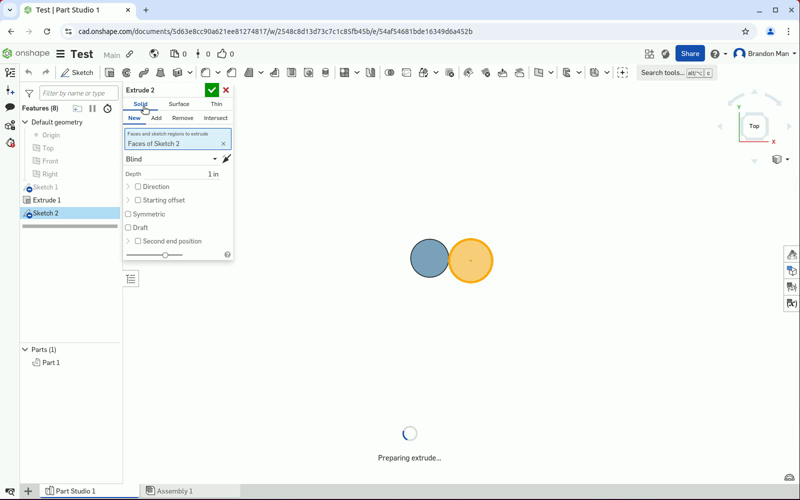
click(143, 106)
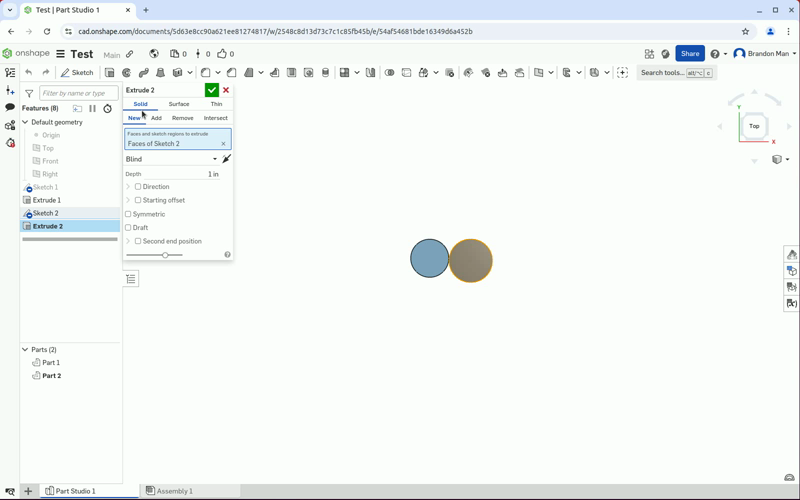
mouse_move(137, 120)
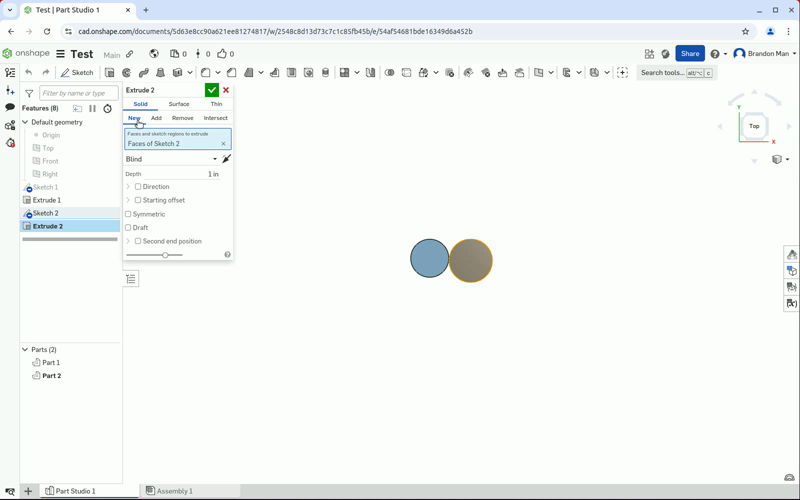
click(137, 120)
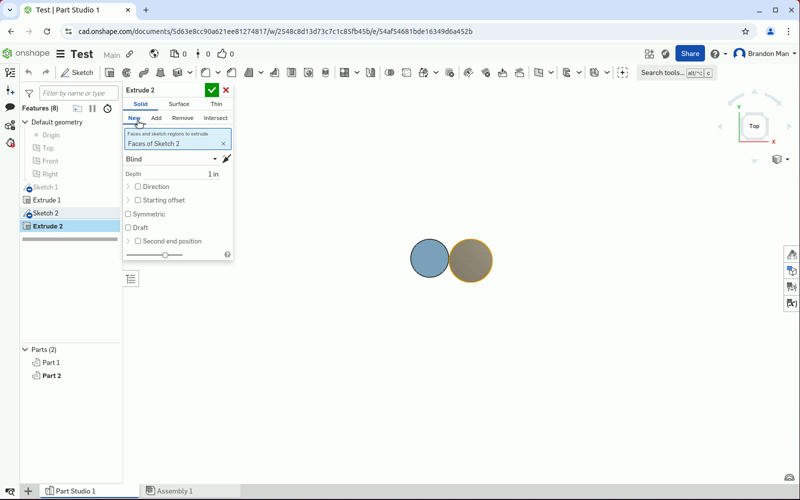
key(tab, 4)
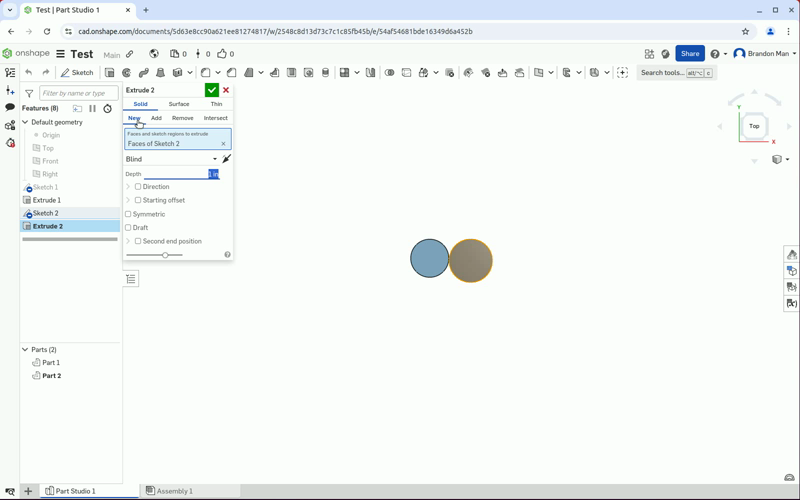
text(23.108)
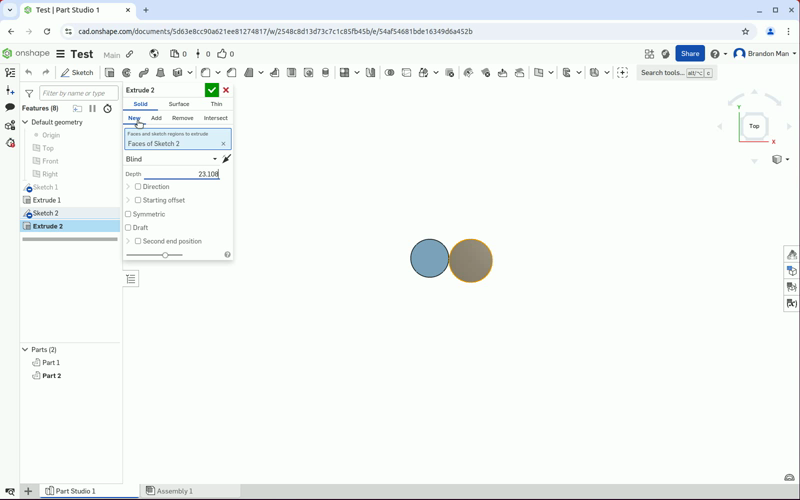
key(enter)
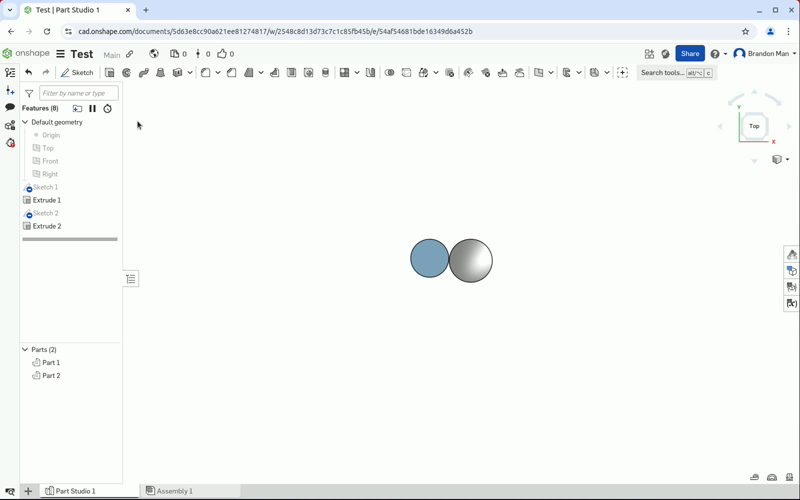
key(shift+h)
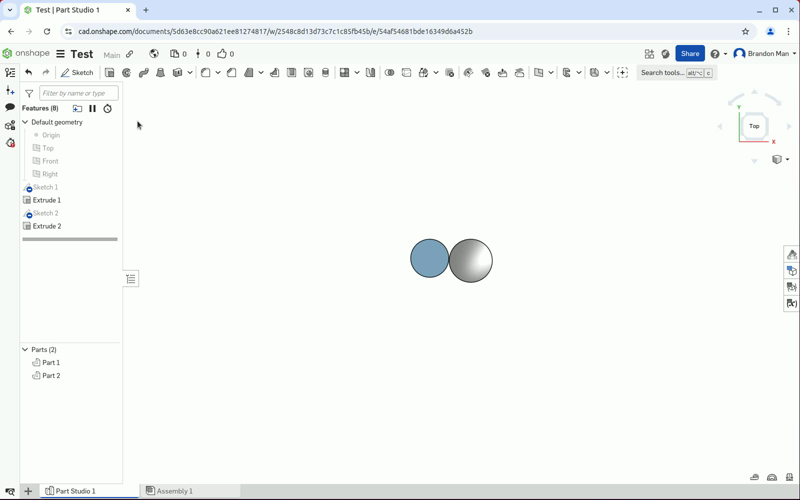
key(shift+h)
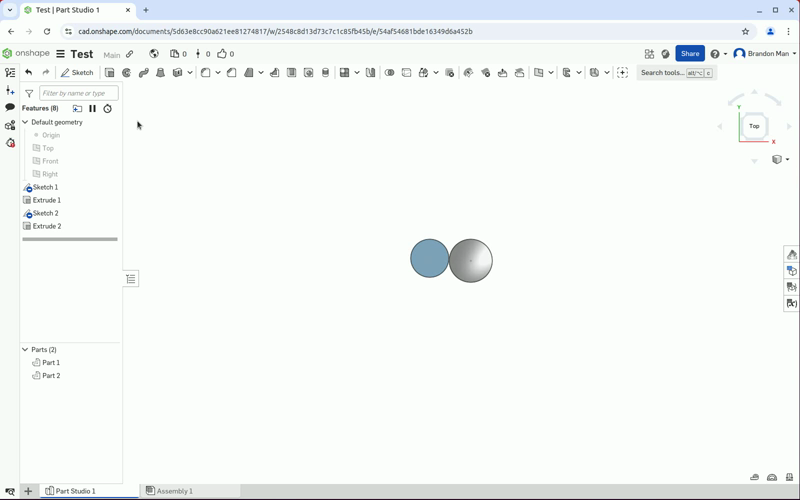
key(shift+7)
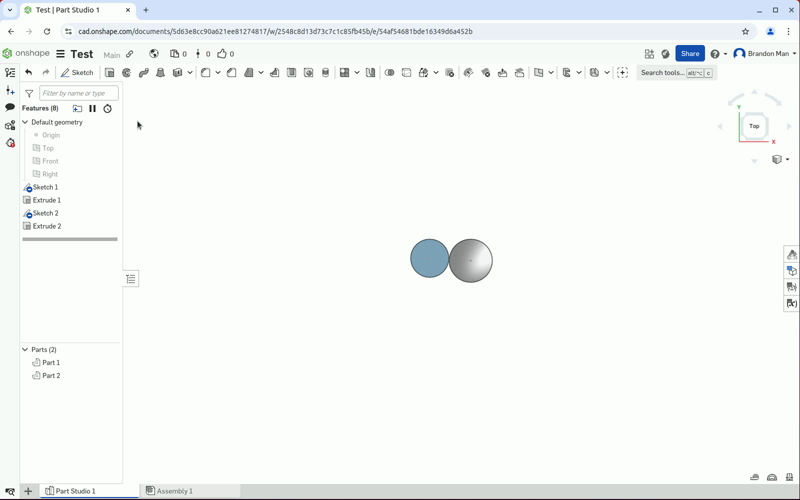
key(up, 3)
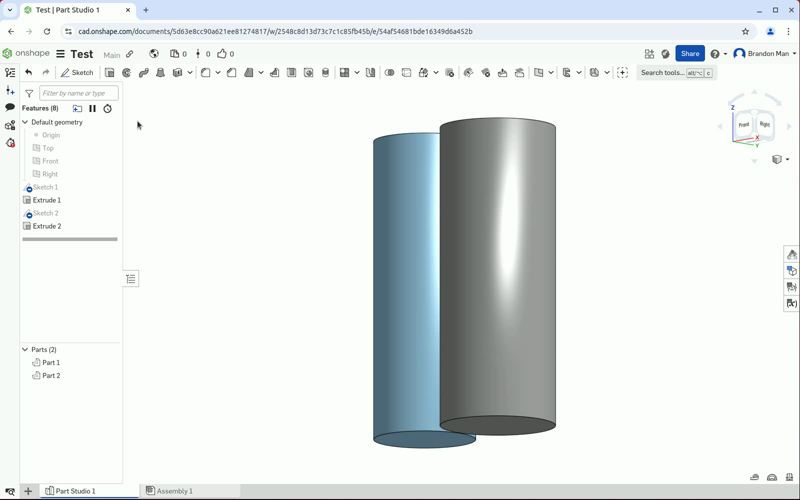
key(left, 3)
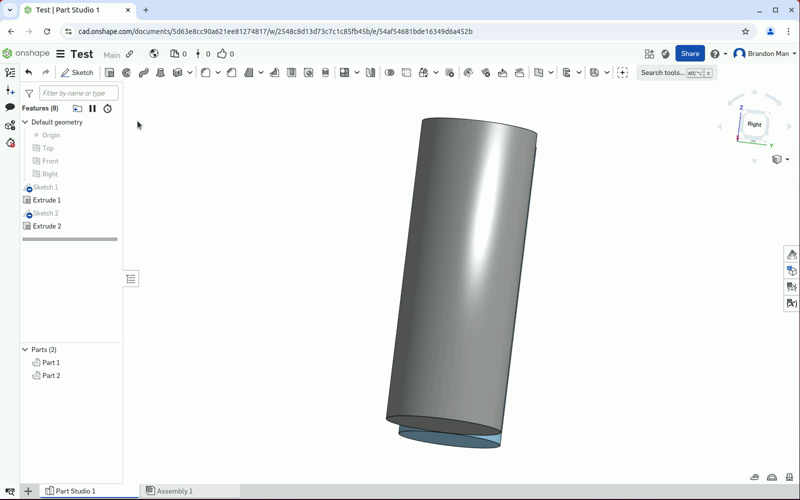
key(right, 3)
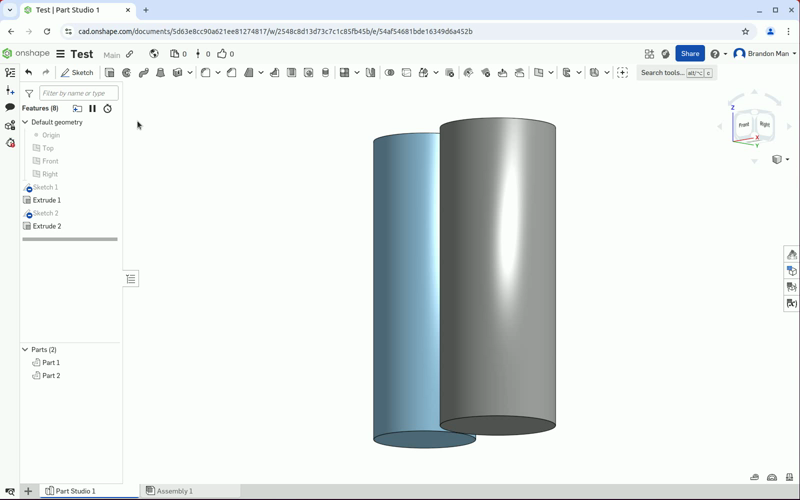
key(down, 3)
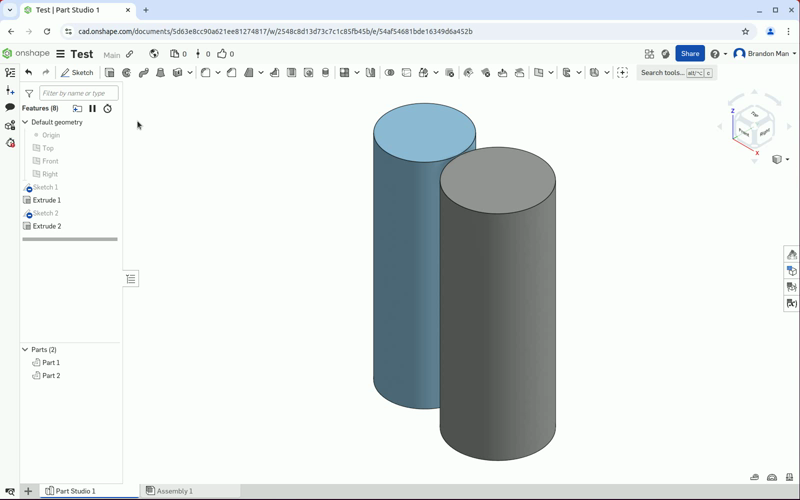
mouse_move(73, 189)
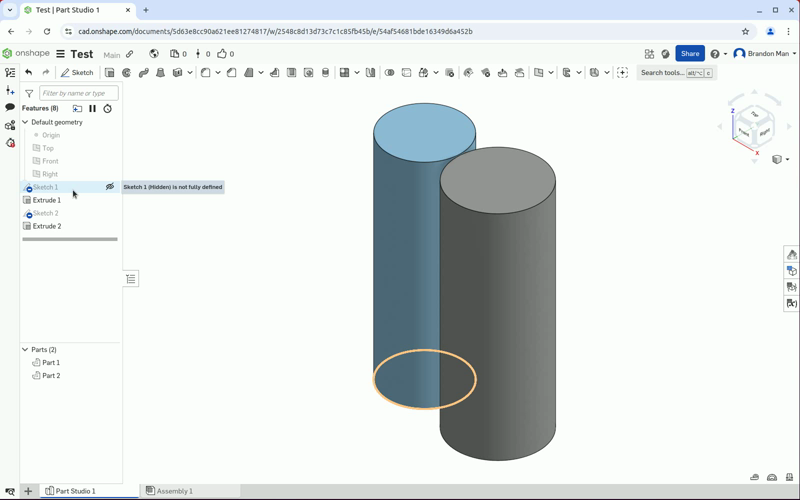
click(73, 189)